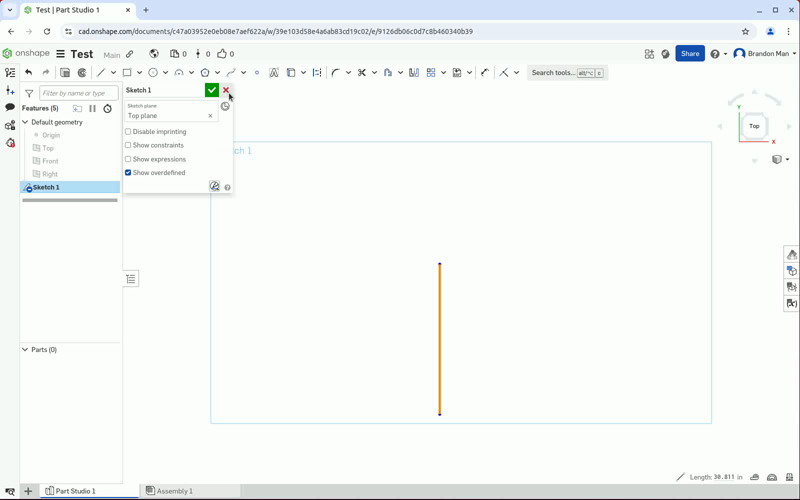
key(shift+h)
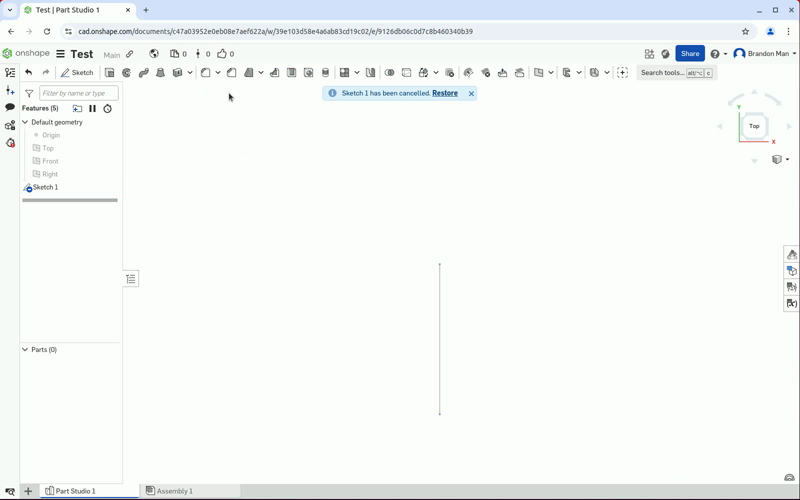
key(shift+s)
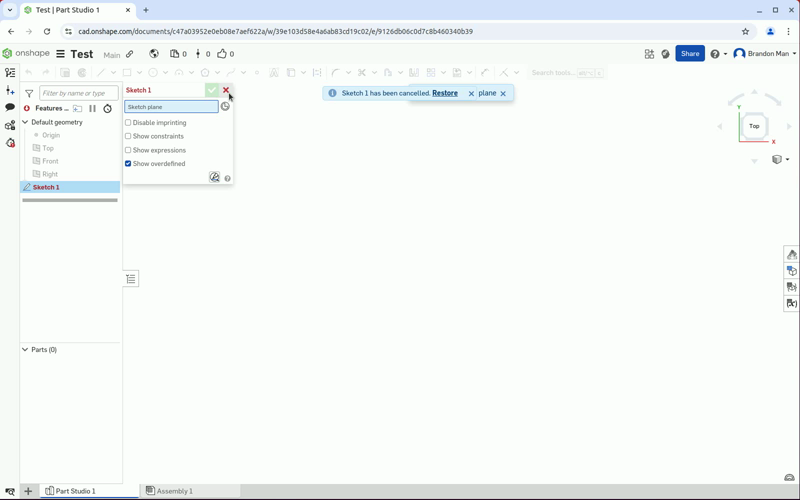
mouse_move(73, 150)
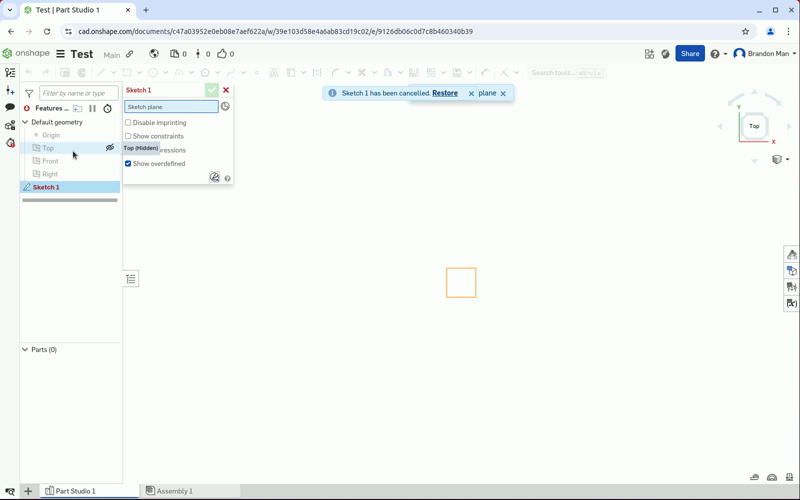
click(73, 150)
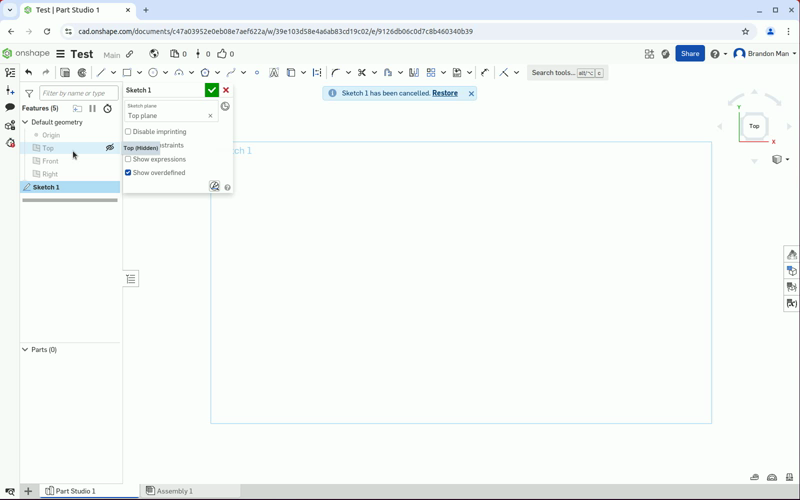
mouse_move(73, 352)
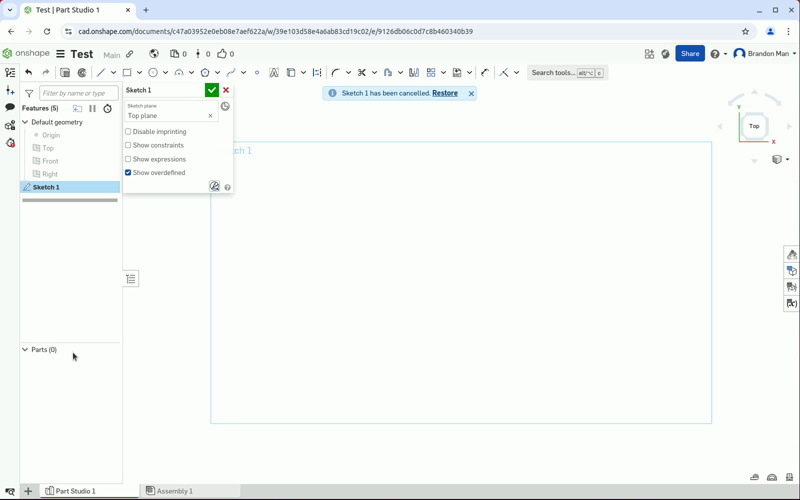
key(y)
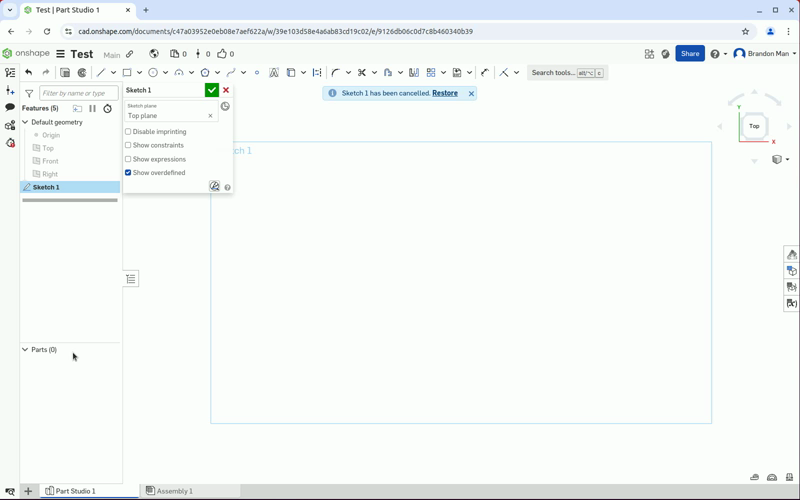
key(l)
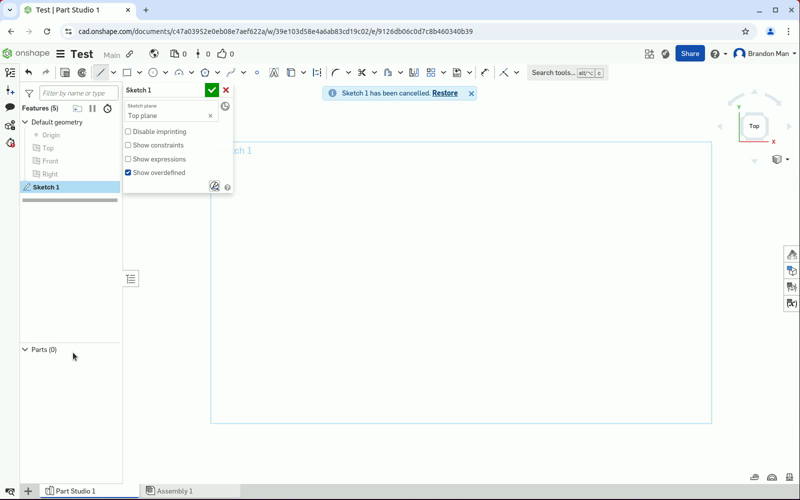
key_down(shift)
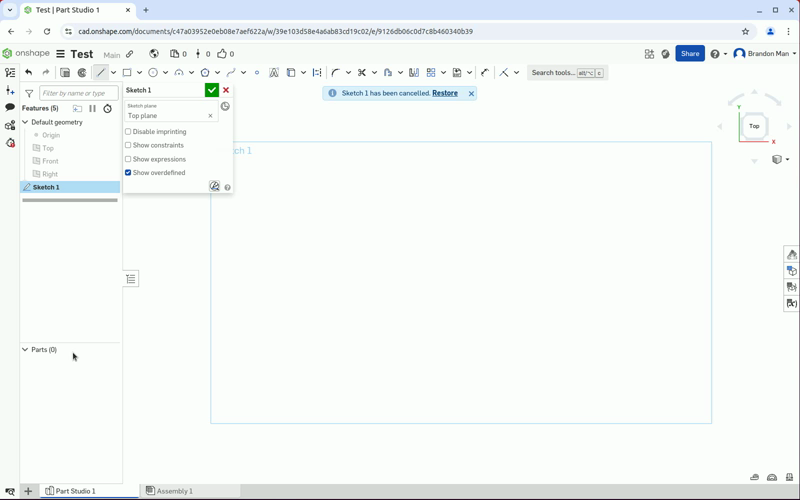
mouse_move(436, 346)
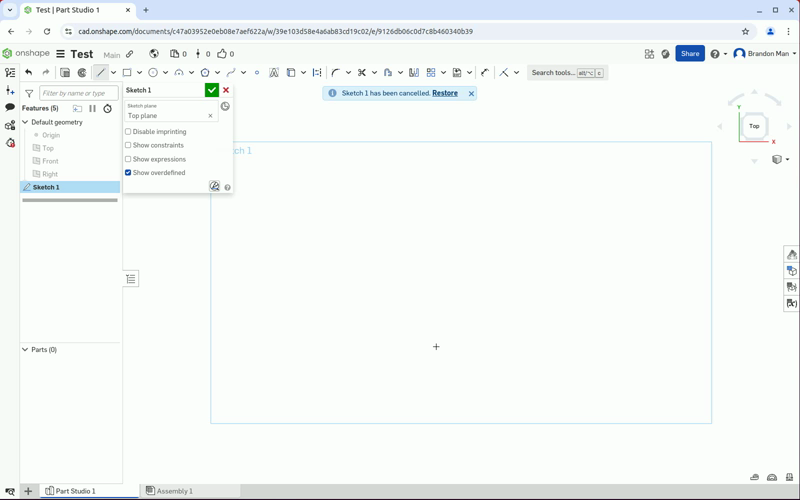
click(436, 346)
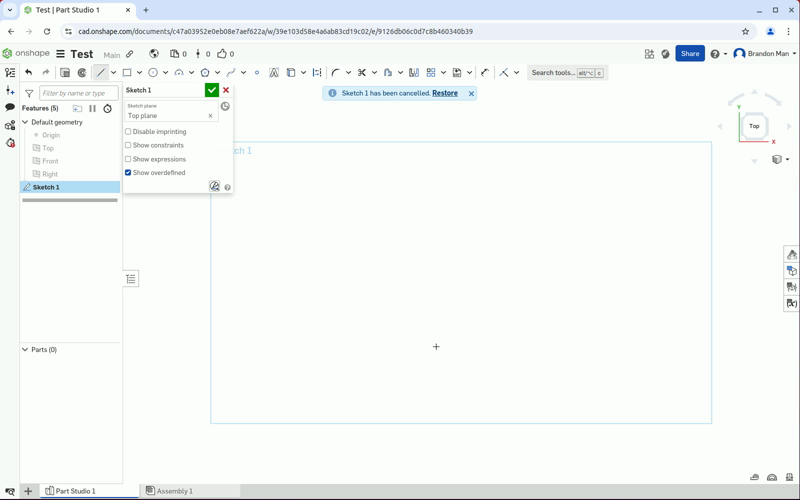
key_up(shift)
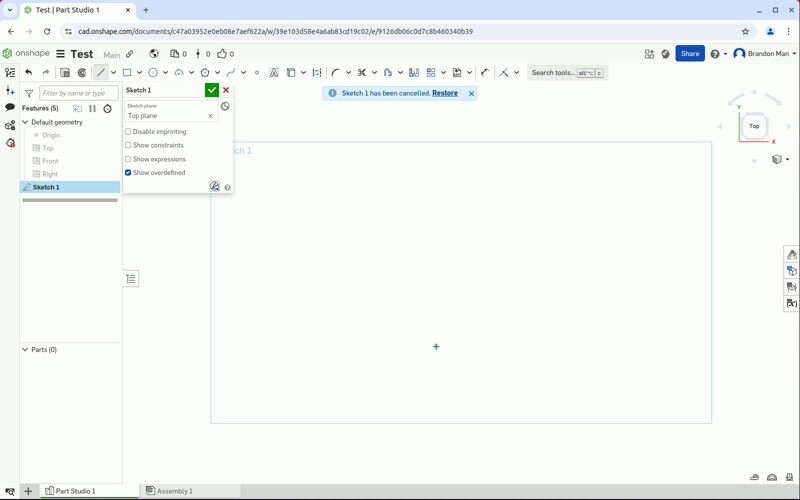
key_down(shift)
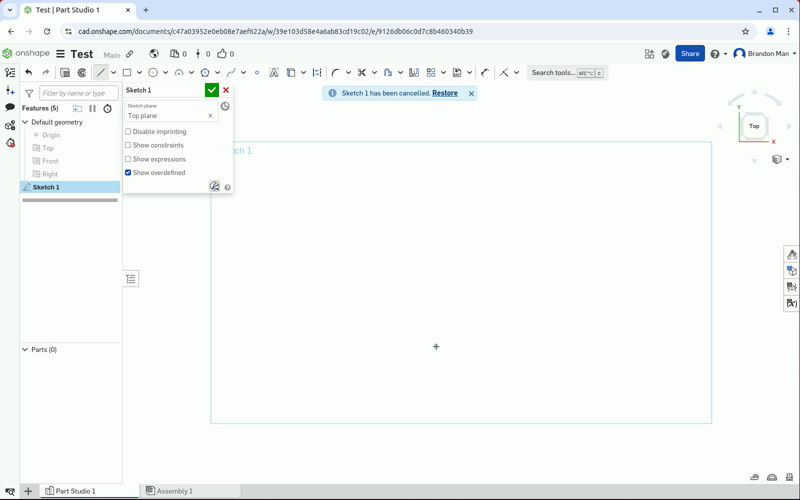
mouse_move(466, 346)
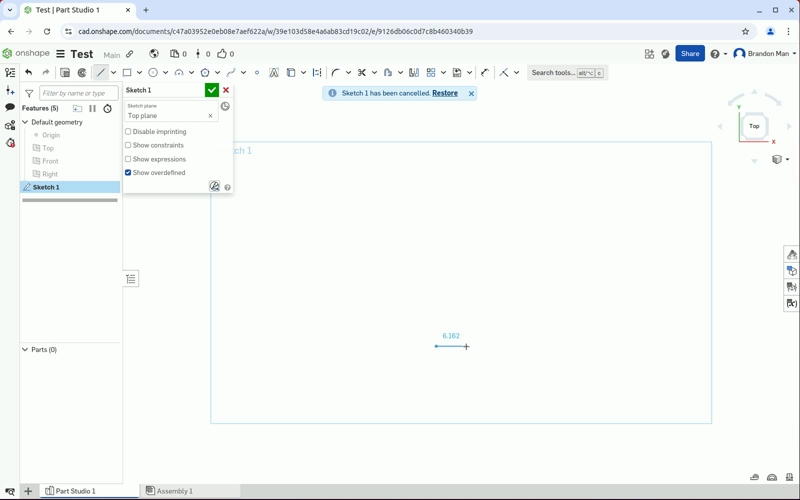
mouse_move(484, 346)
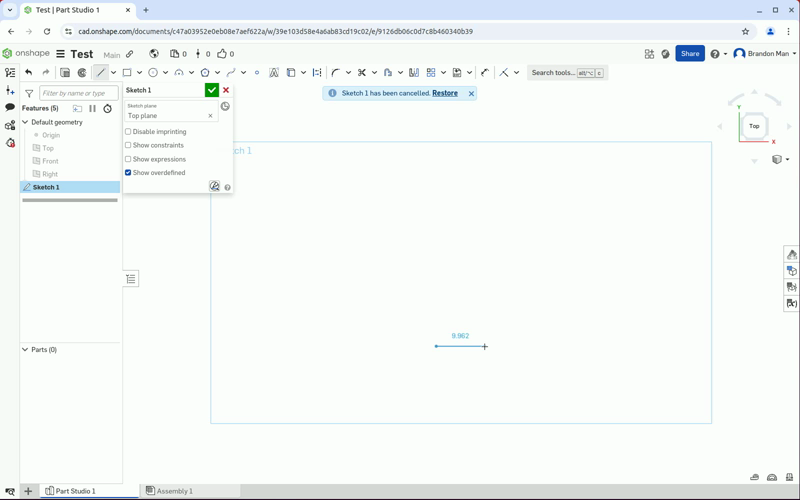
click(484, 346)
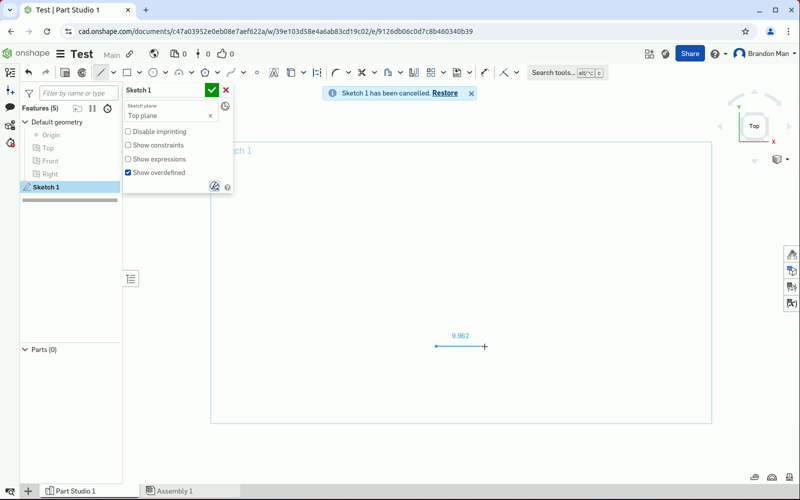
key_up(shift)
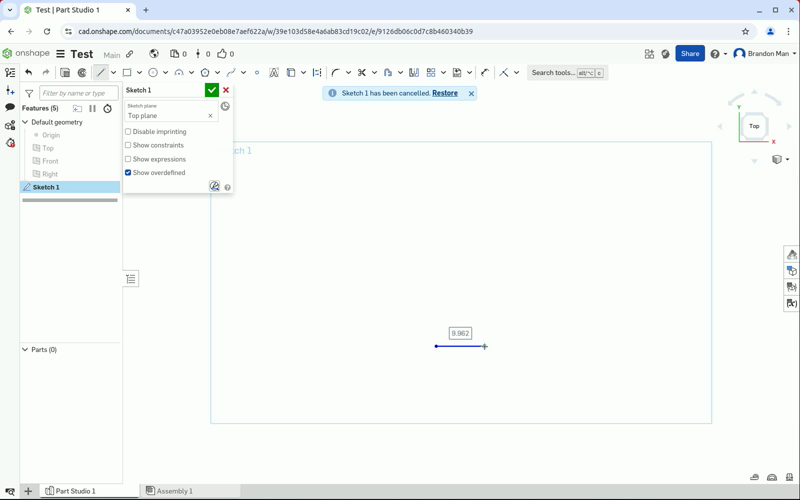
key(esc)
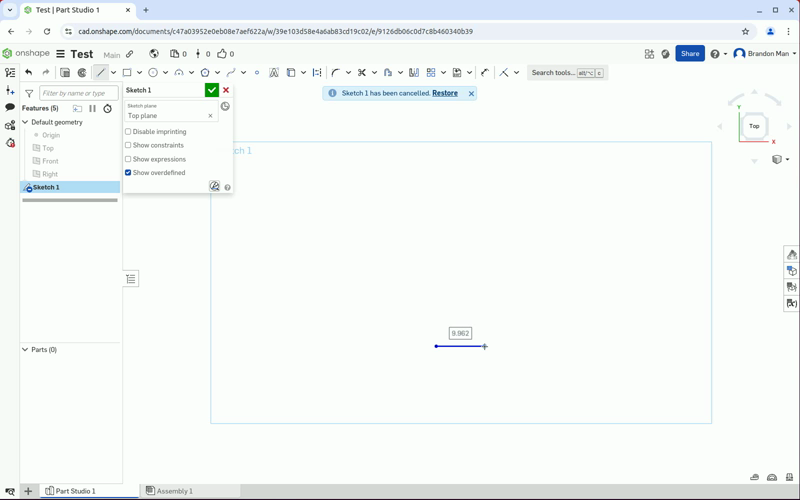
key(a)
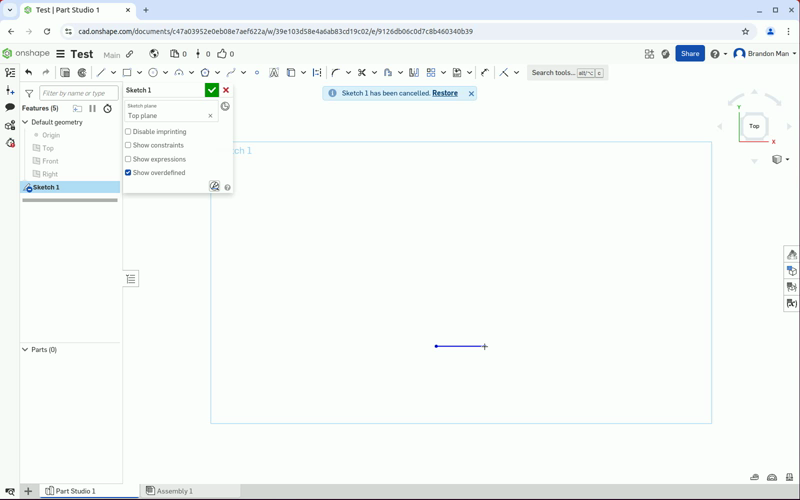
mouse_move(484, 346)
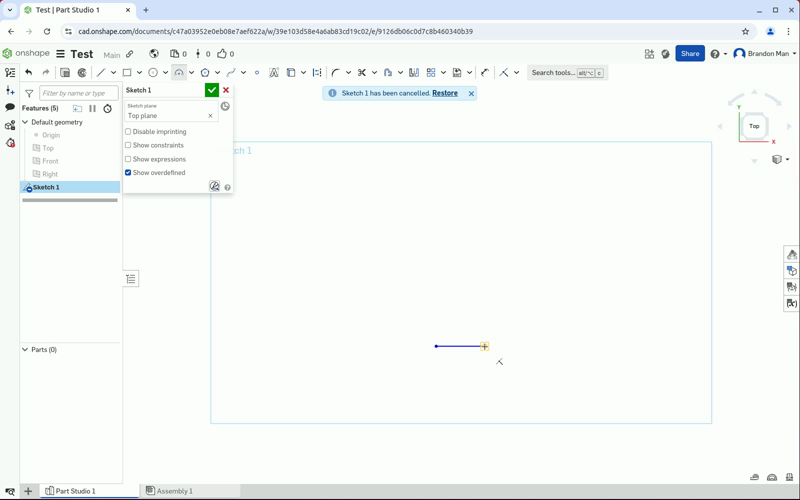
click(484, 346)
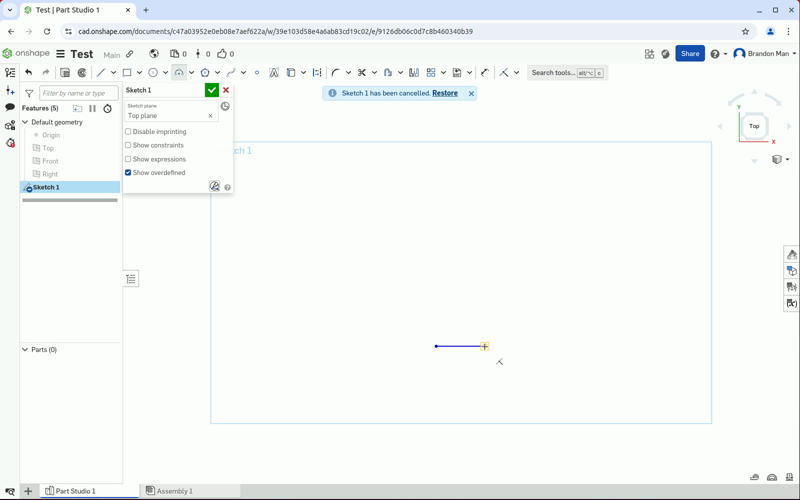
key_down(shift)
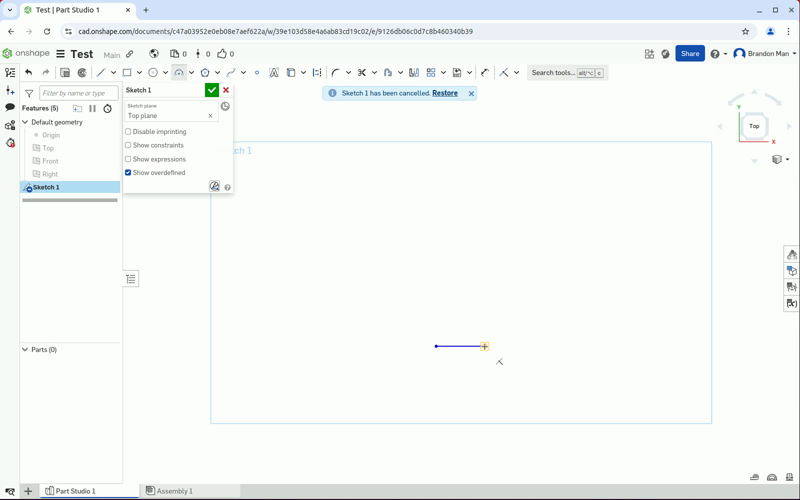
mouse_move(484, 218)
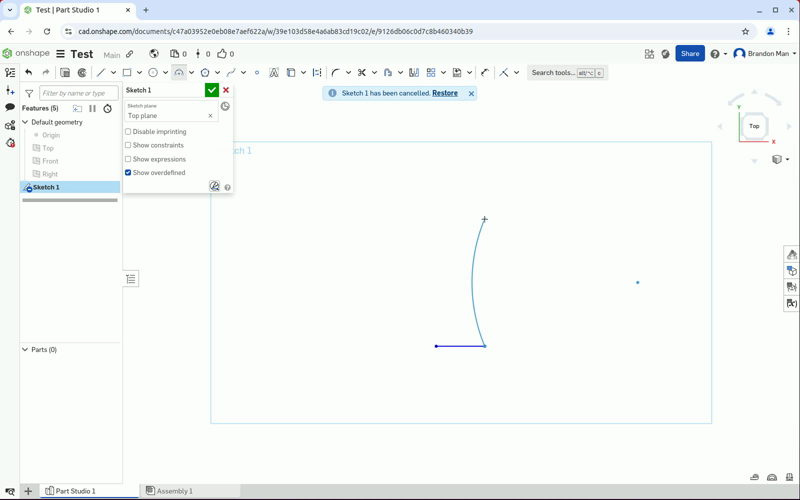
click(484, 218)
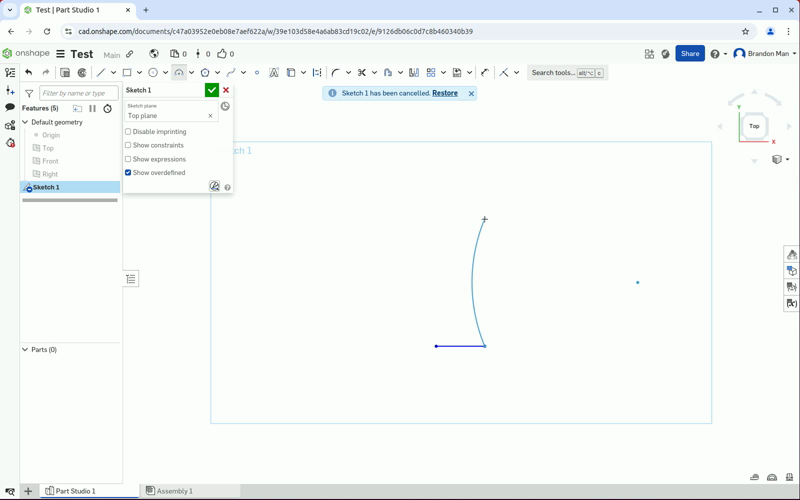
mouse_move(528, 282)
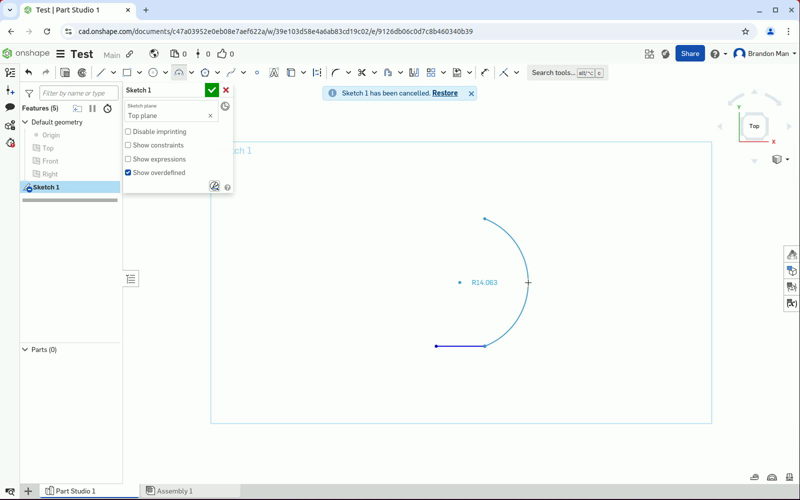
click(528, 282)
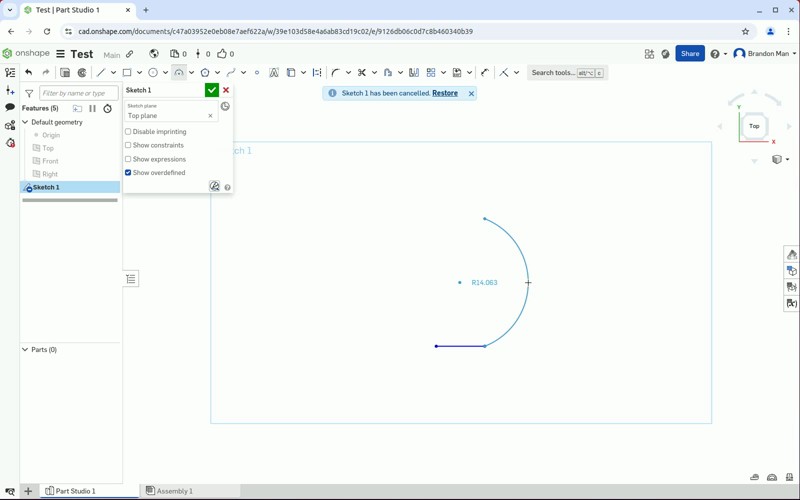
key_up(shift)
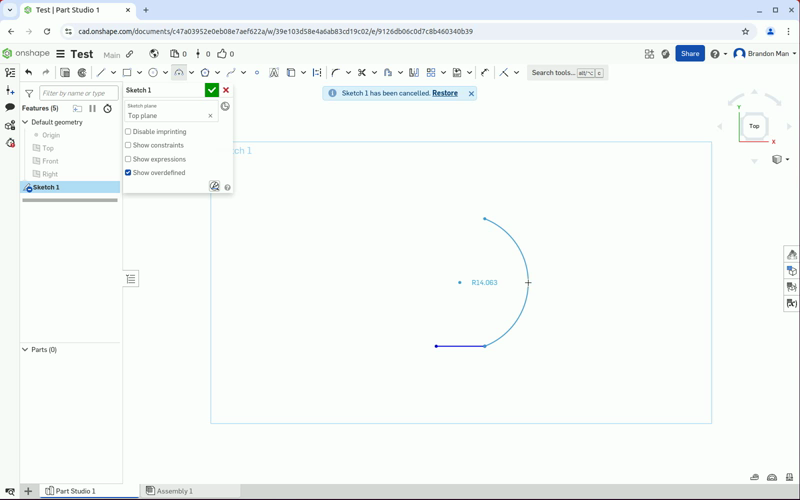
key(esc)
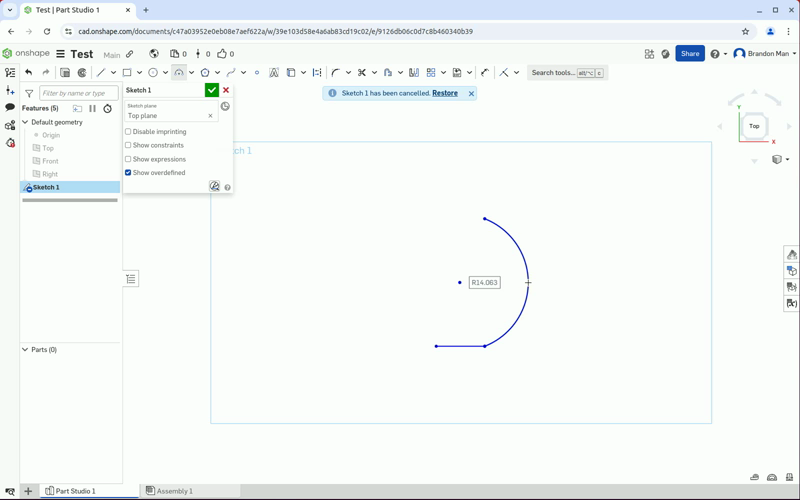
key(l)
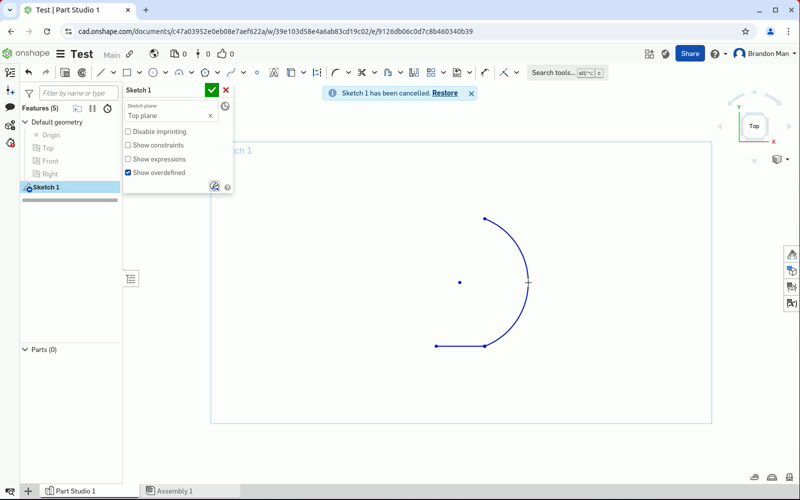
mouse_move(484, 218)
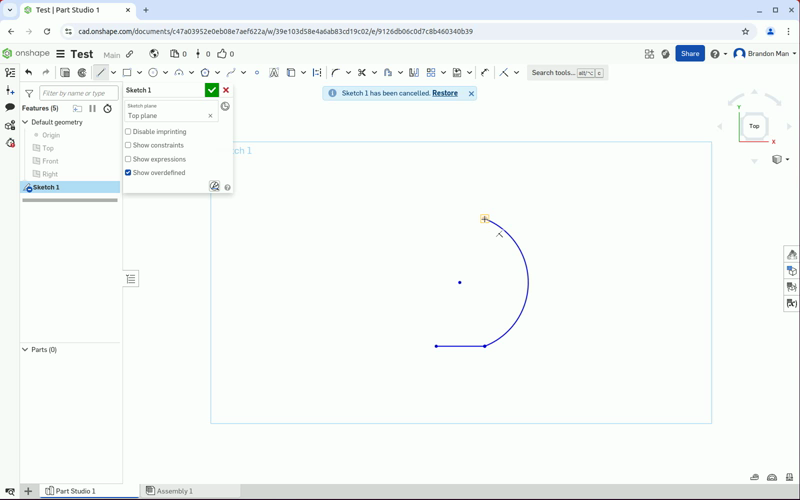
click(484, 218)
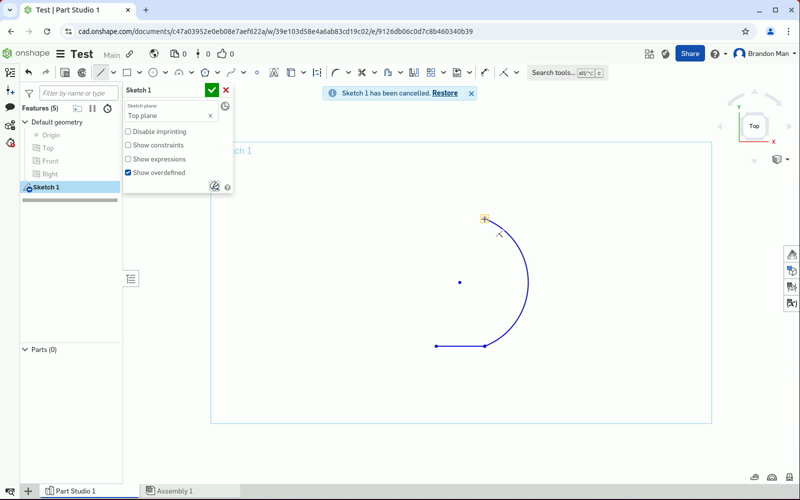
key_down(shift)
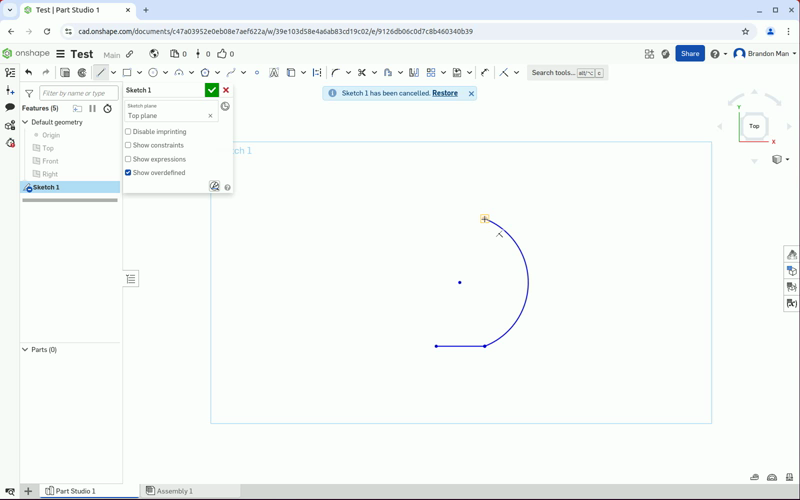
mouse_move(514, 218)
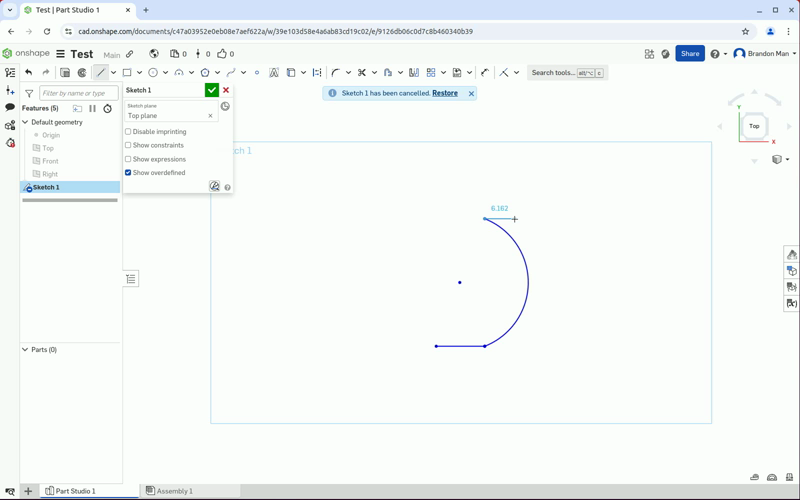
mouse_move(436, 218)
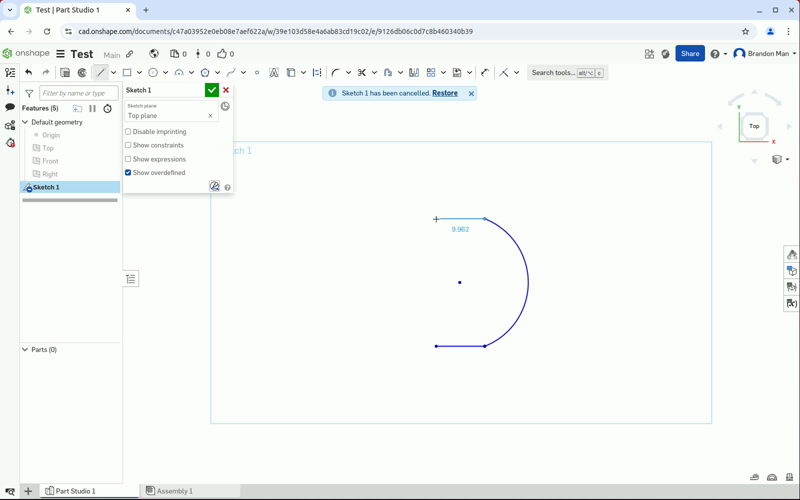
click(436, 218)
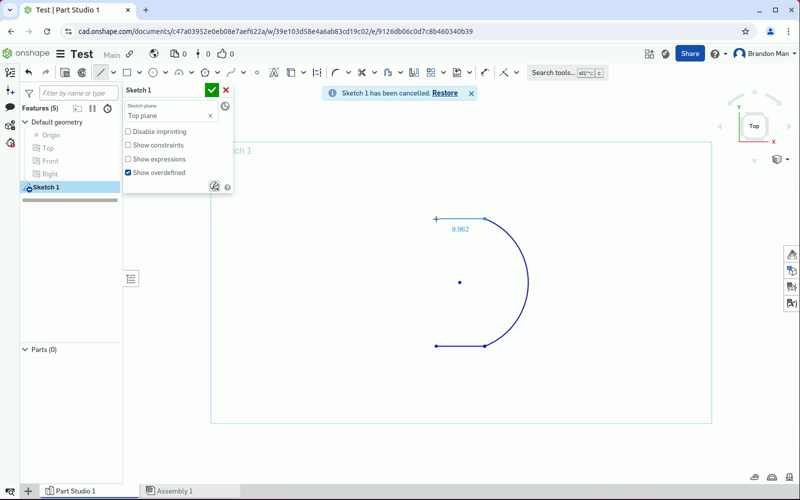
key_up(shift)
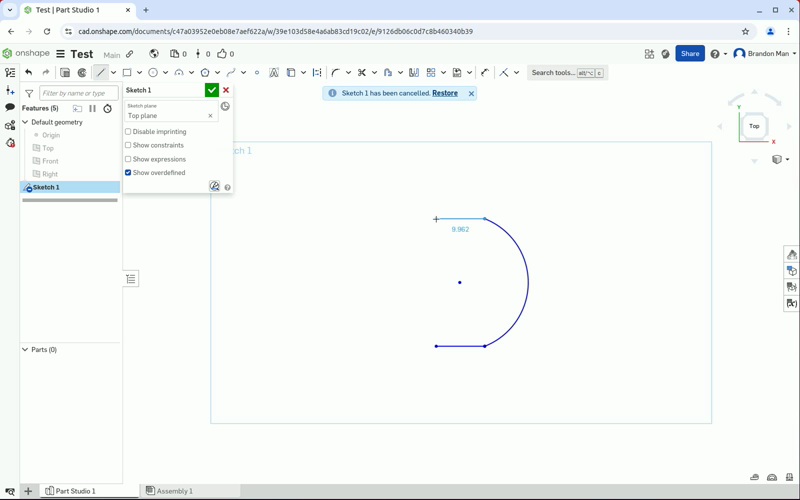
key(esc)
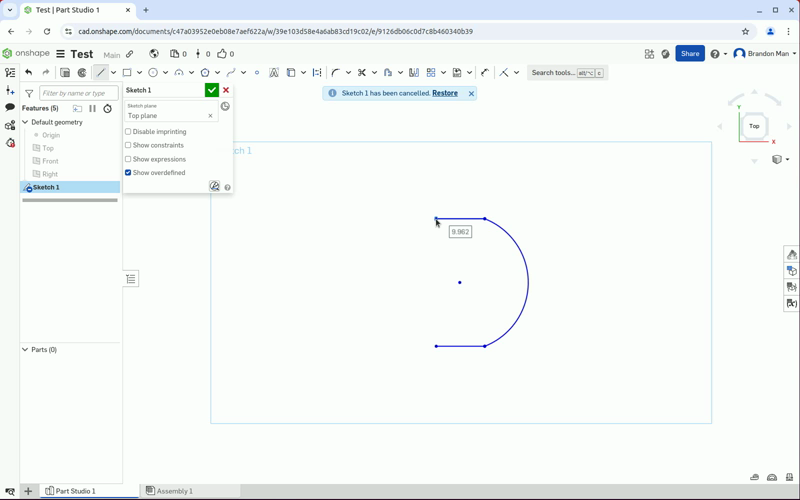
key(a)
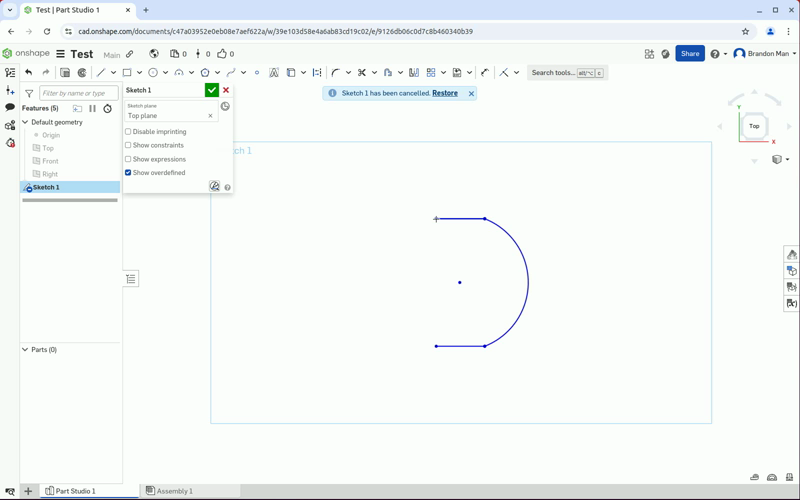
mouse_move(436, 218)
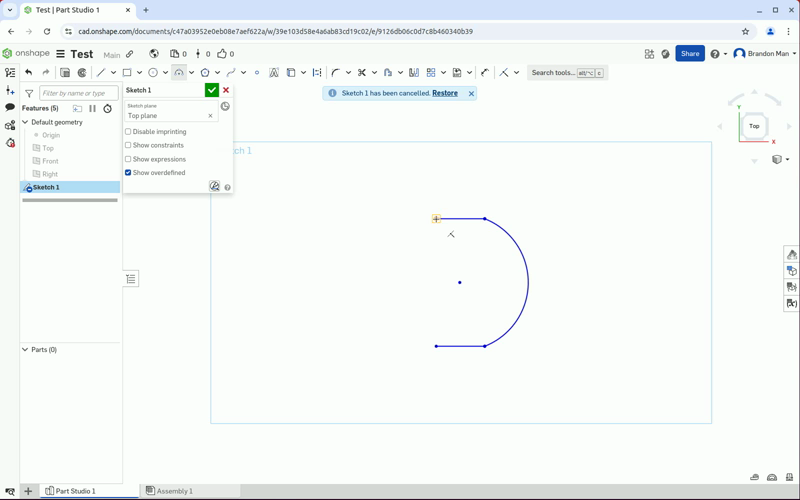
click(436, 218)
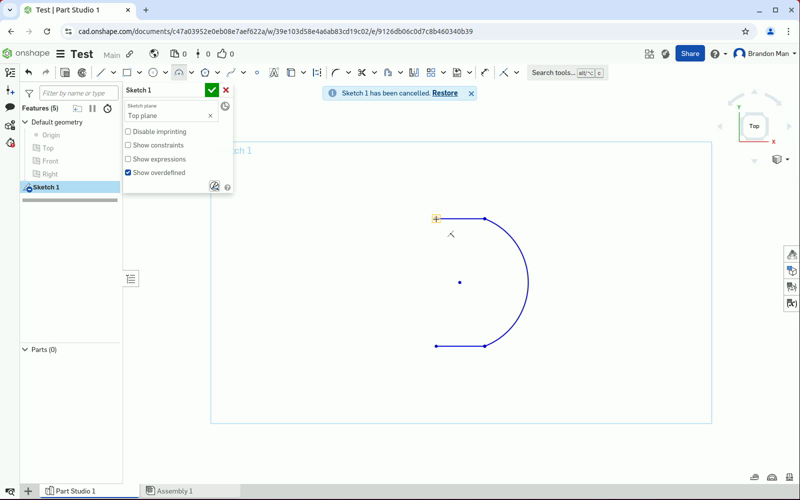
mouse_move(436, 346)
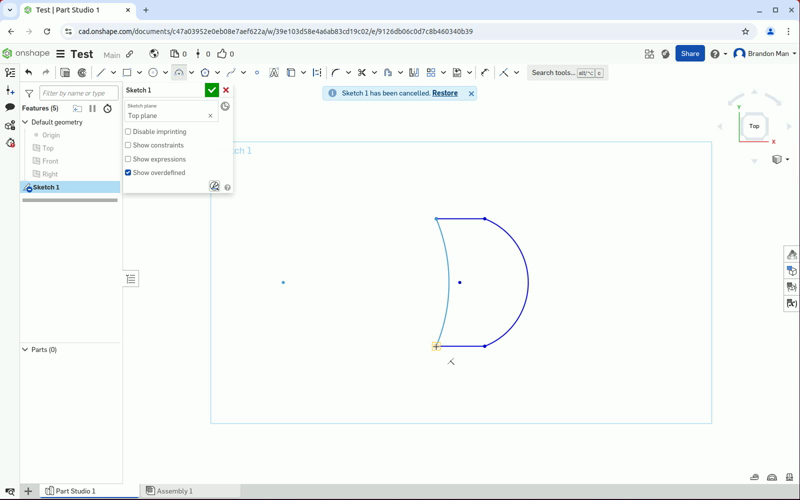
click(436, 346)
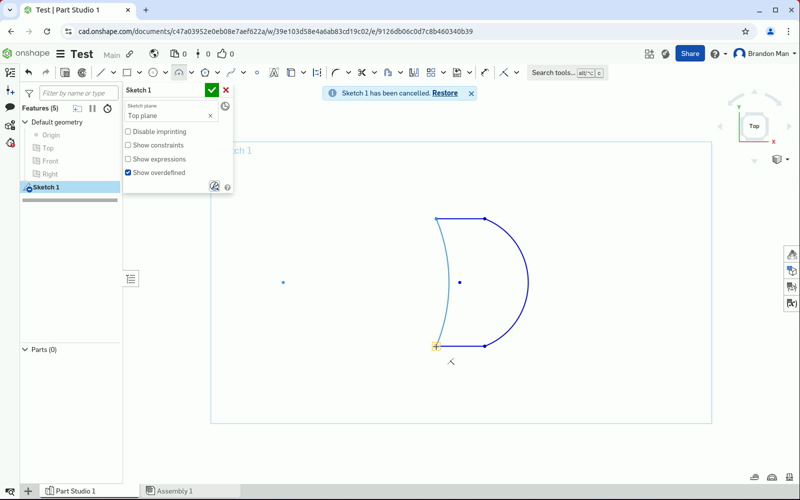
key_down(shift)
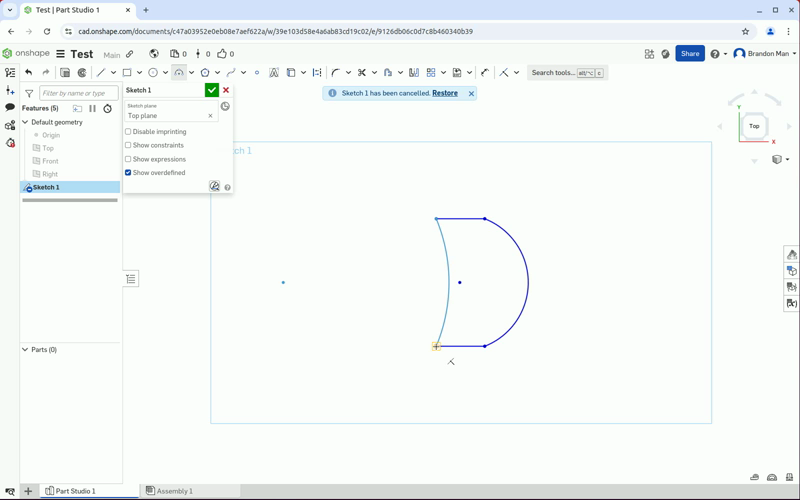
mouse_move(392, 282)
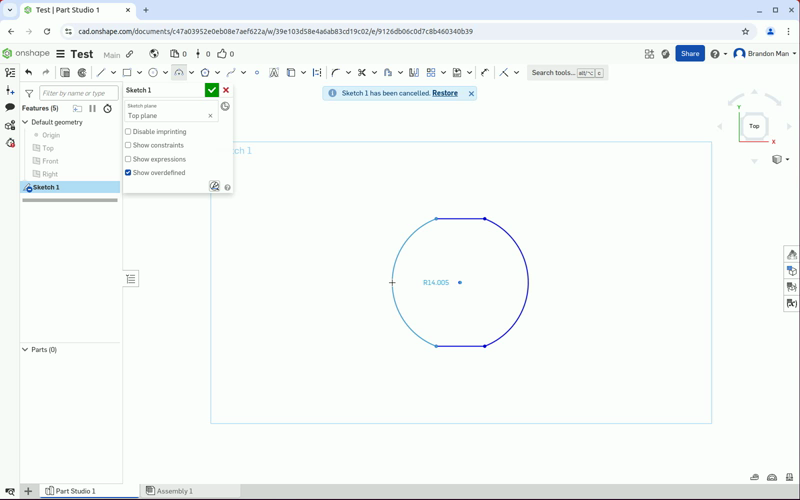
click(392, 282)
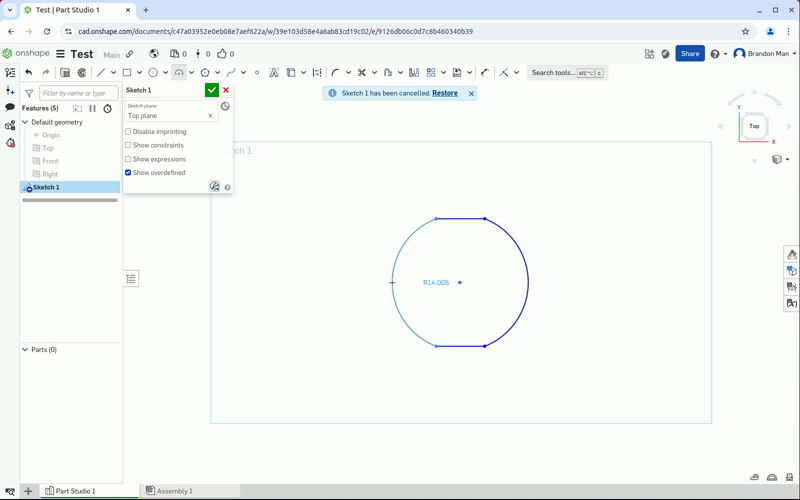
key_up(shift)
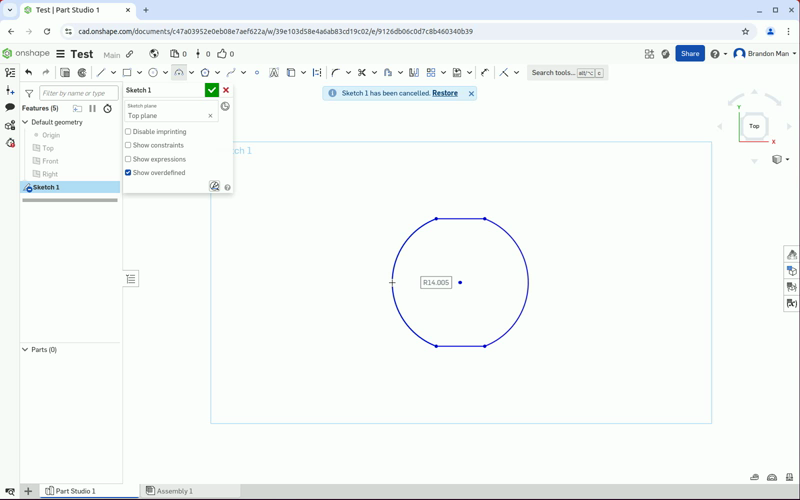
key(esc)
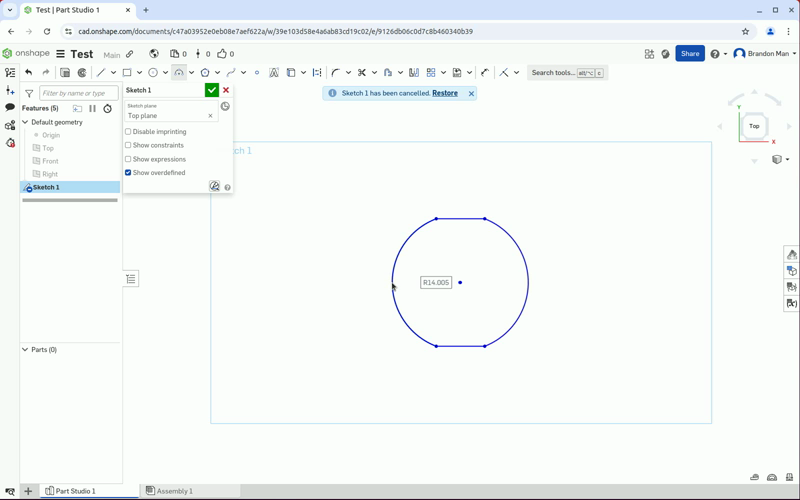
mouse_move(497, 286)
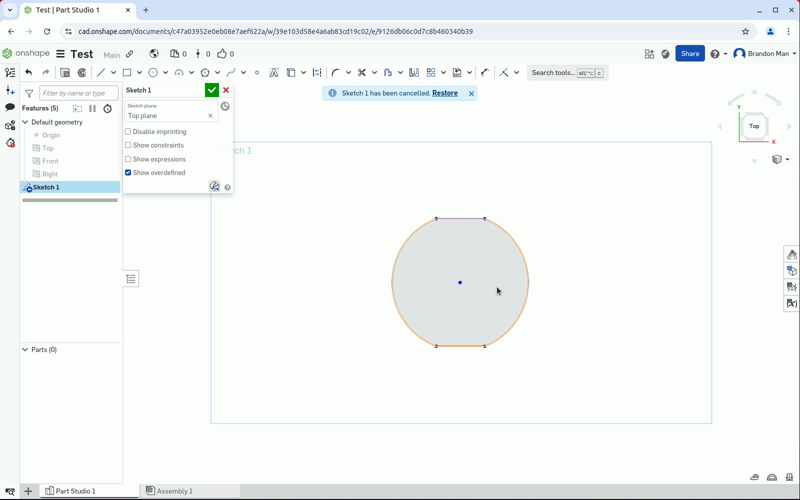
click(497, 286)
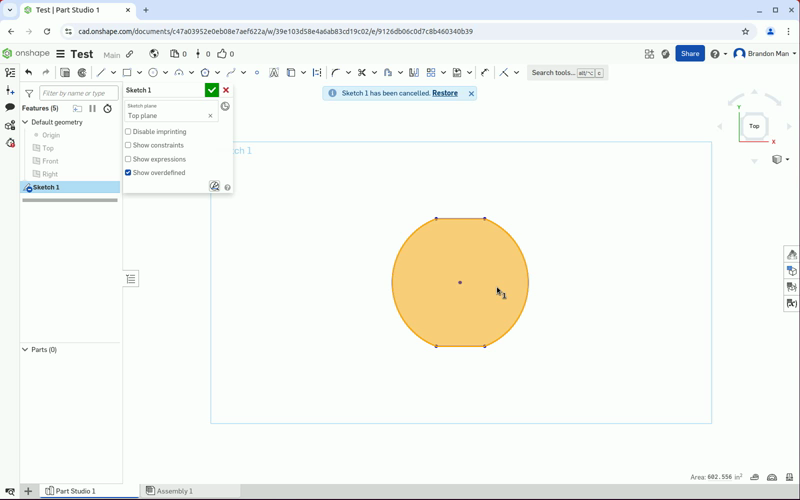
mouse_move(73, 352)
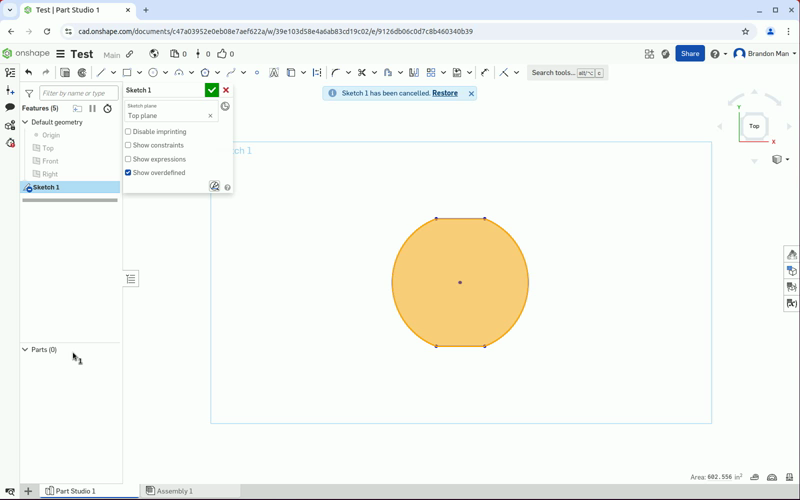
key(shift+y)
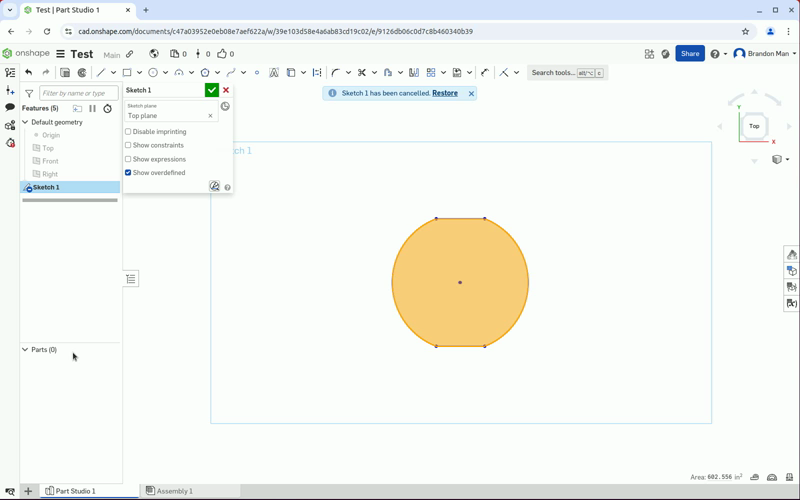
key(shift+e)
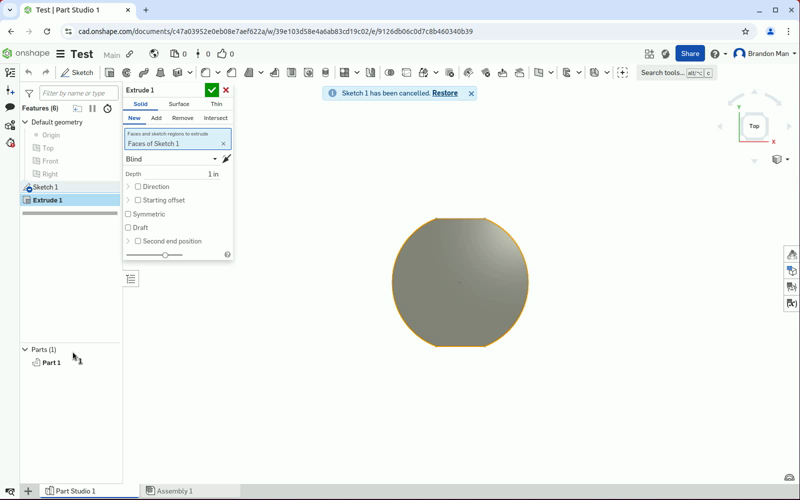
mouse_move(143, 106)
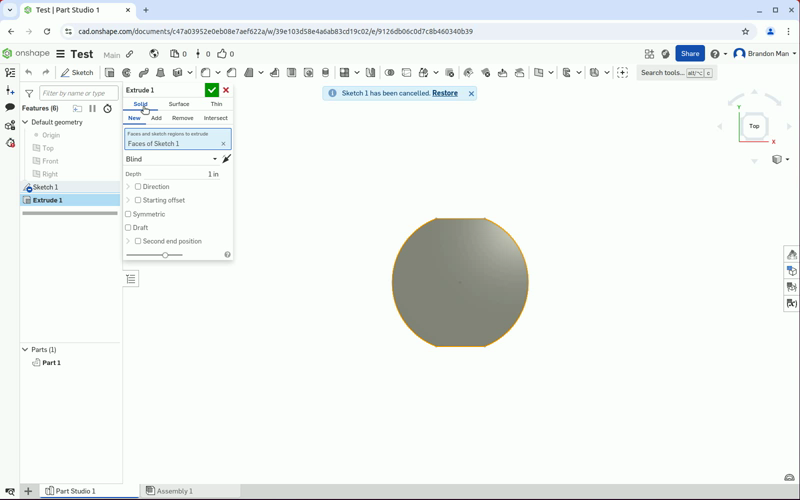
click(143, 106)
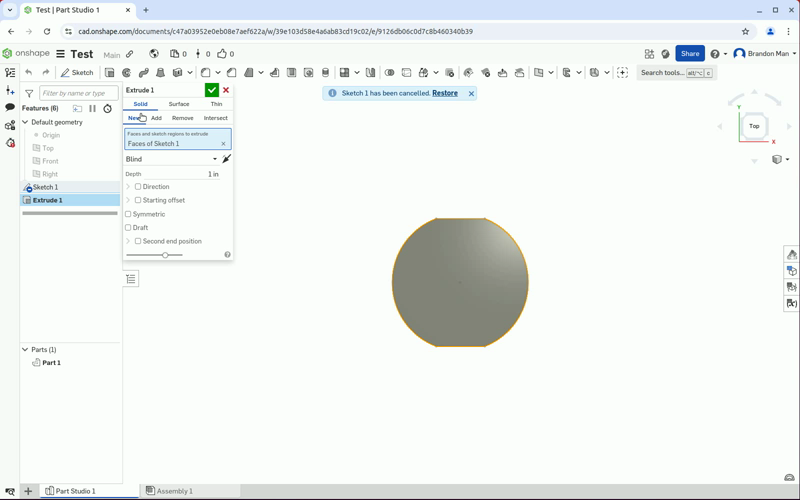
mouse_move(137, 120)
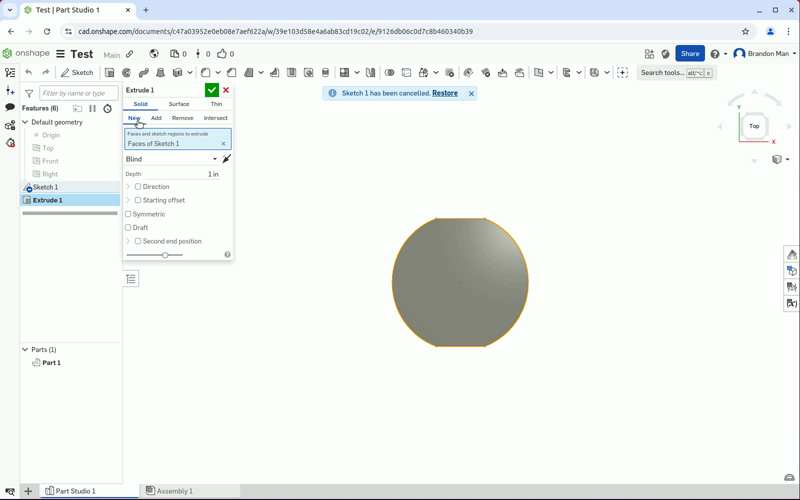
click(137, 120)
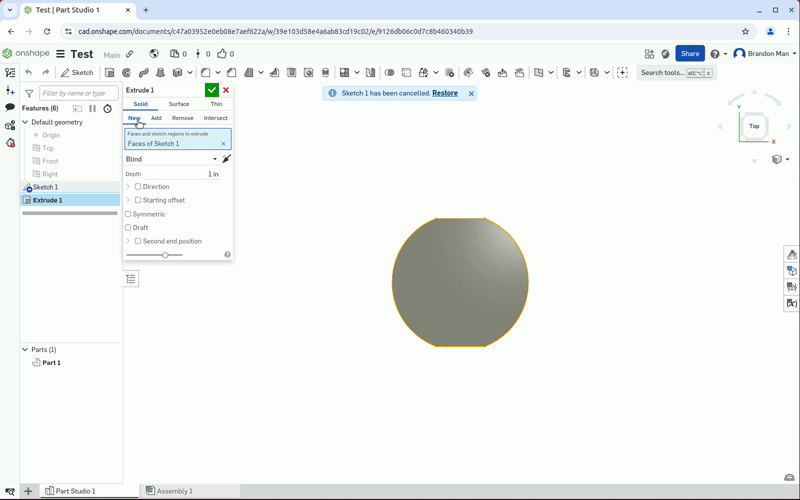
key(tab, 4)
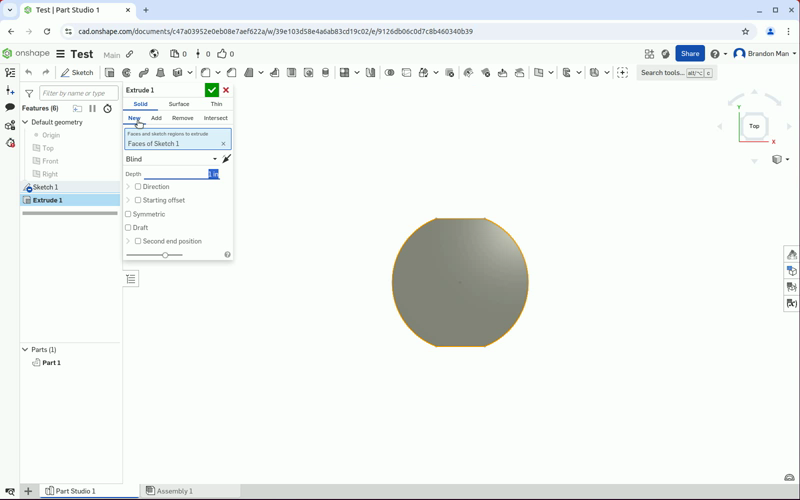
text(23.108)
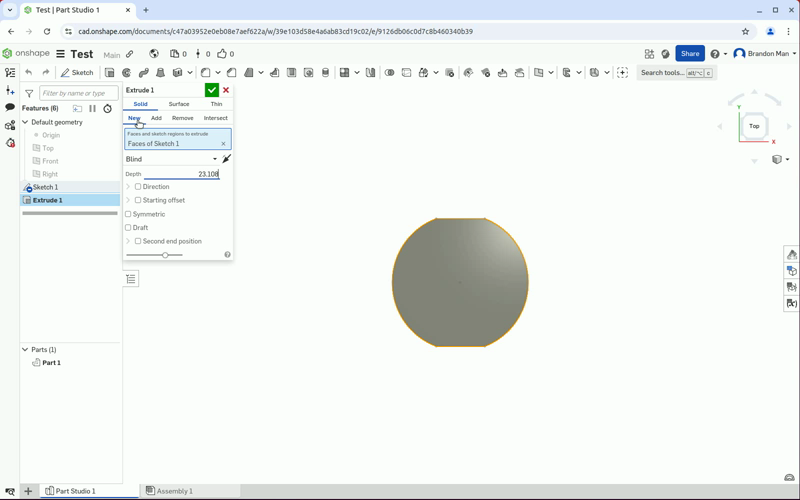
key(enter)
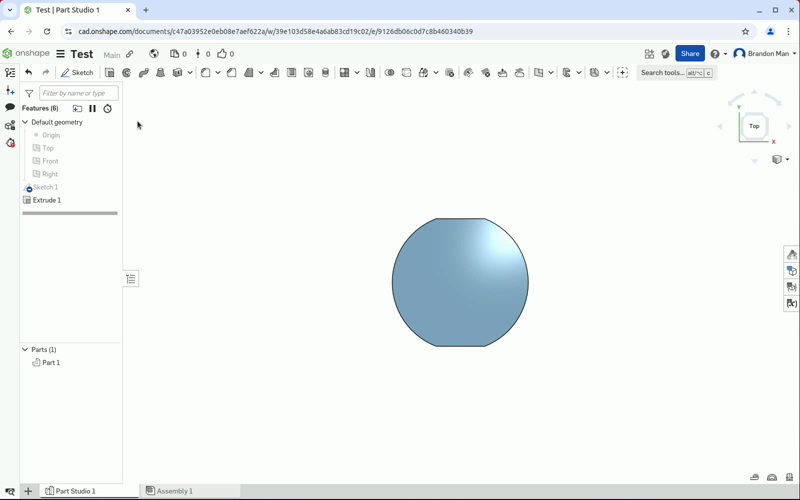
key(shift+h)
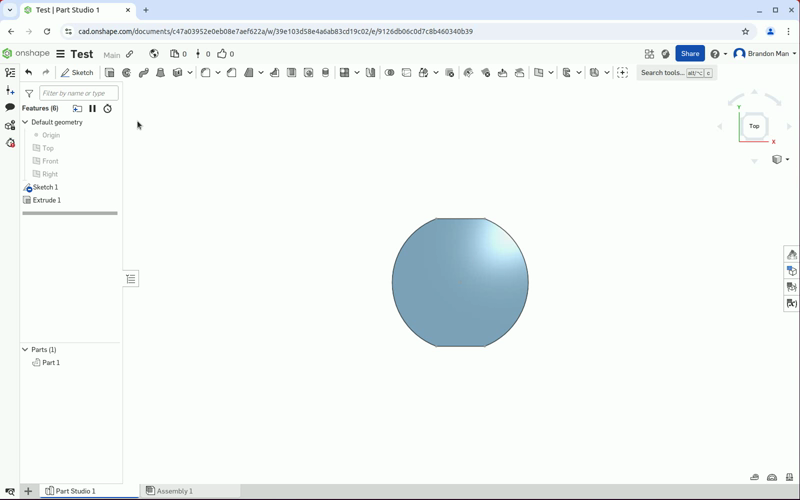
key(shift+h)
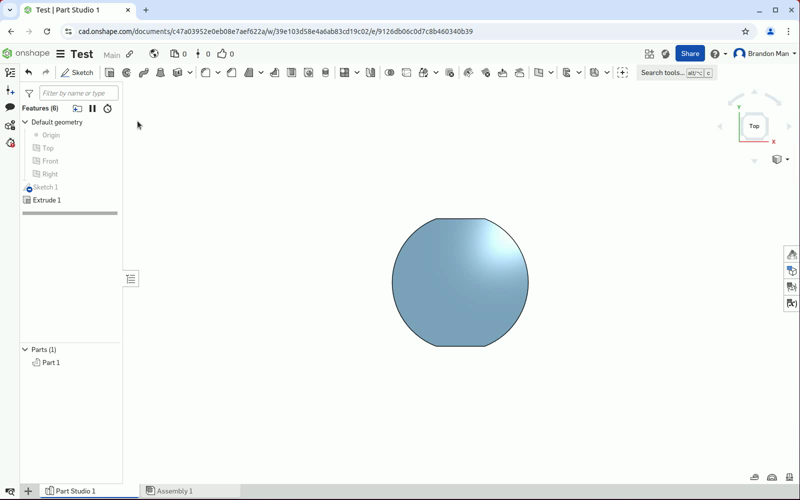
mouse_move(73, 189)
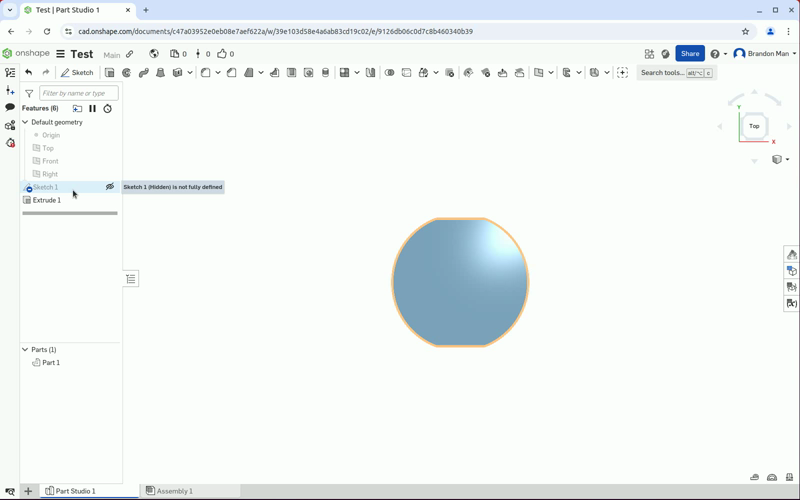
click(73, 189)
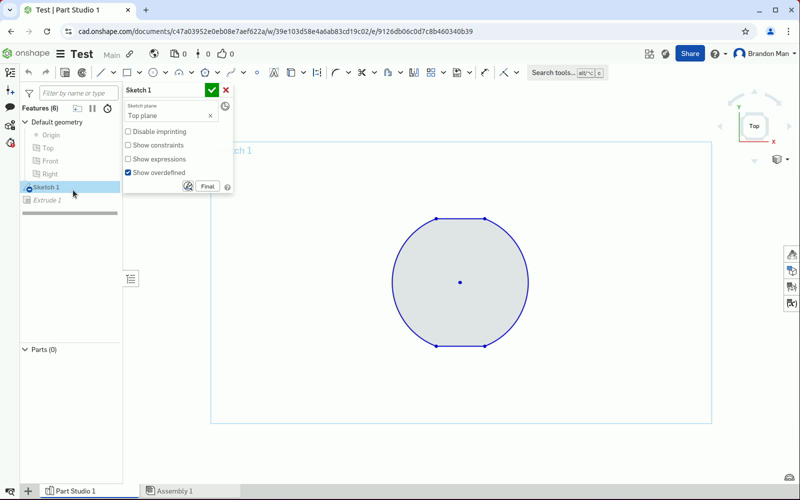
mouse_move(229, 92)
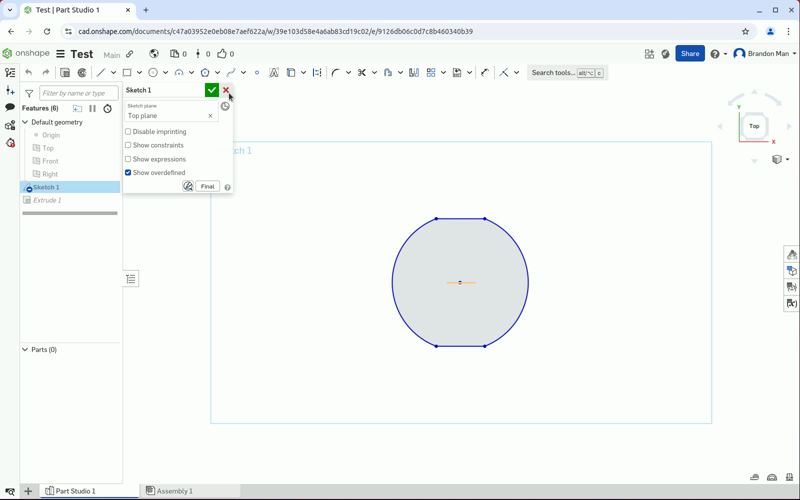
click(229, 92)
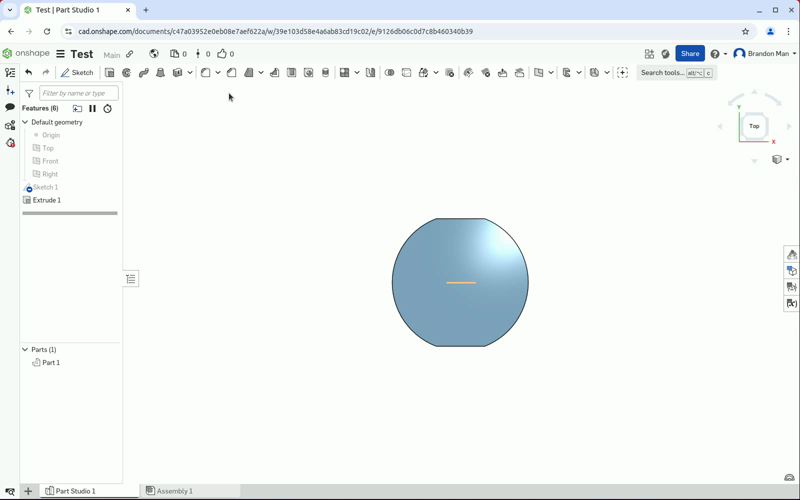
mouse_move(541, 75)
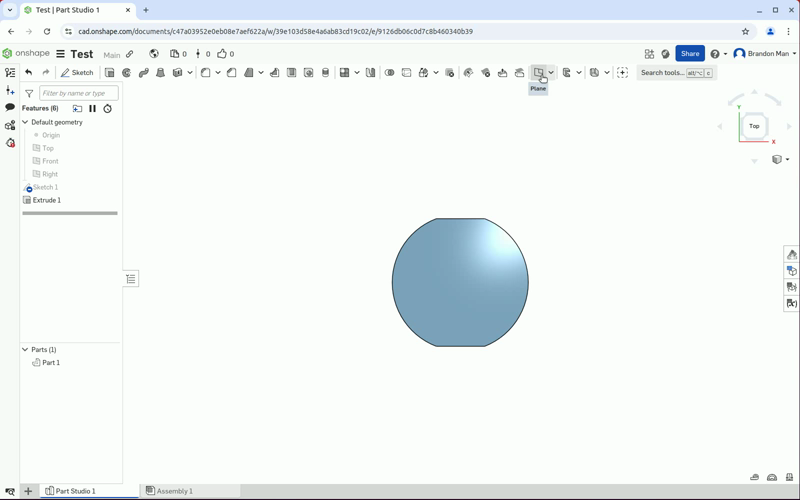
click(541, 75)
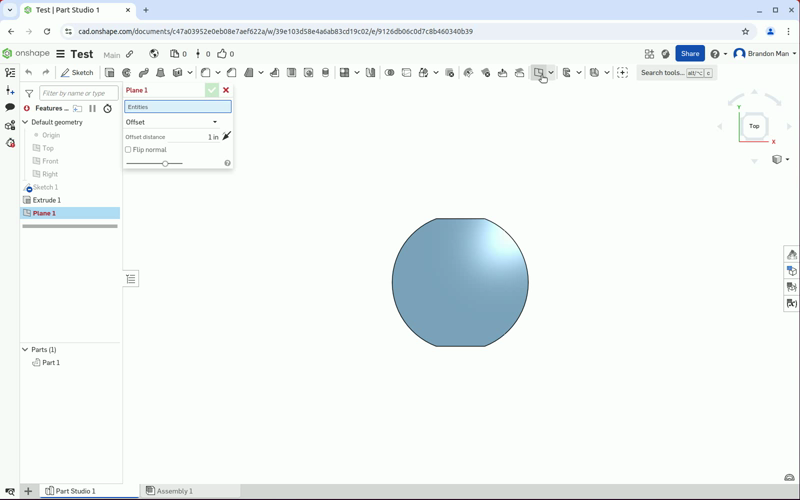
mouse_move(73, 150)
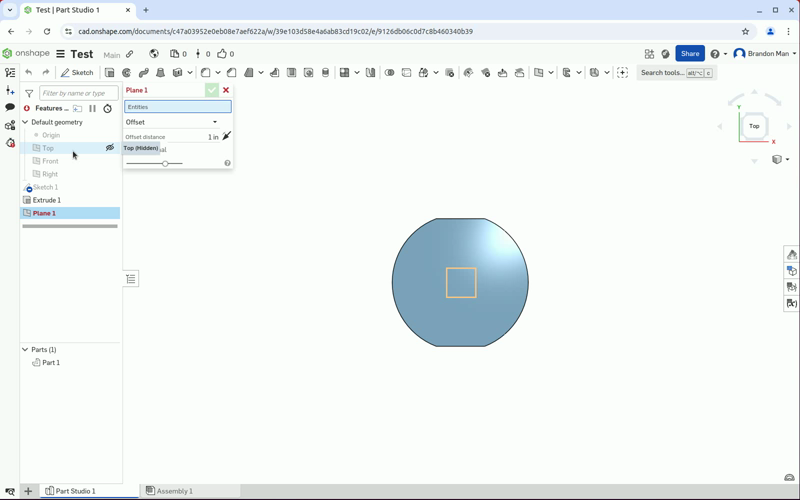
click(73, 150)
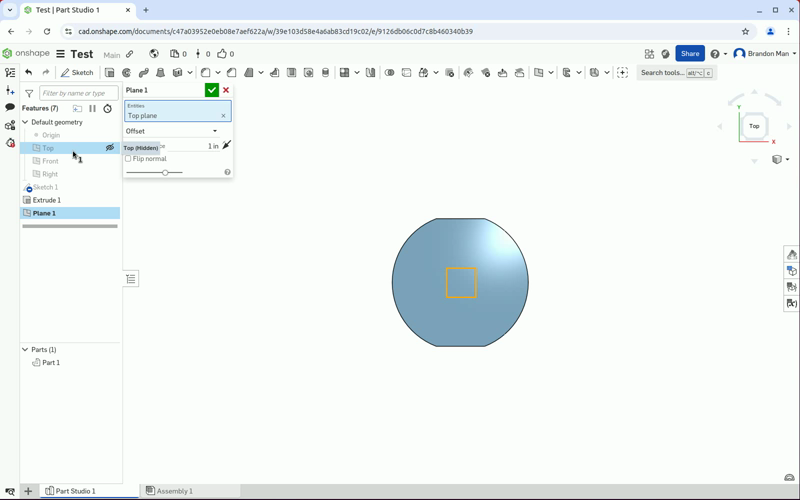
key(tab, 2)
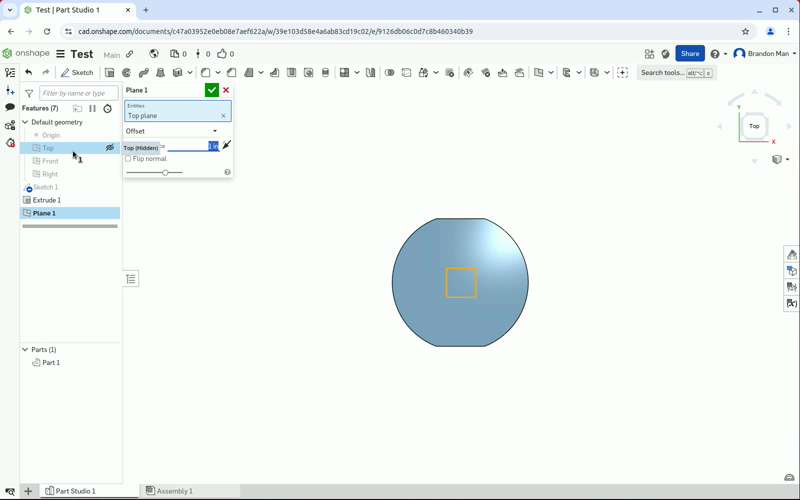
text(23.108)
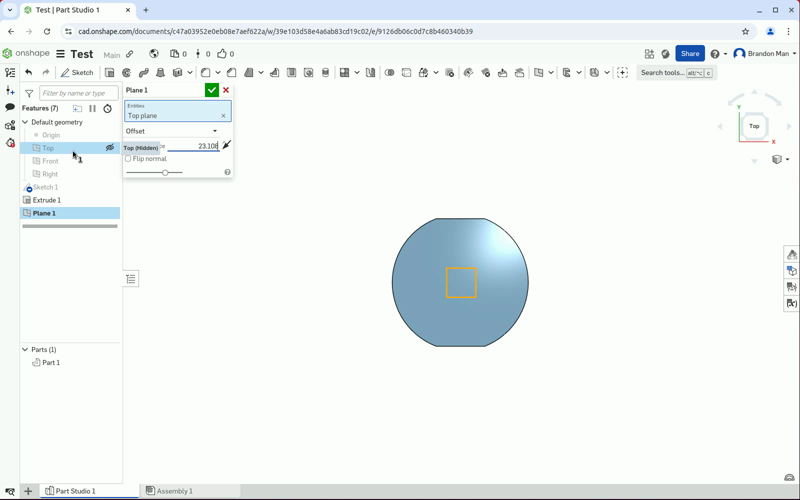
key(enter, 2)
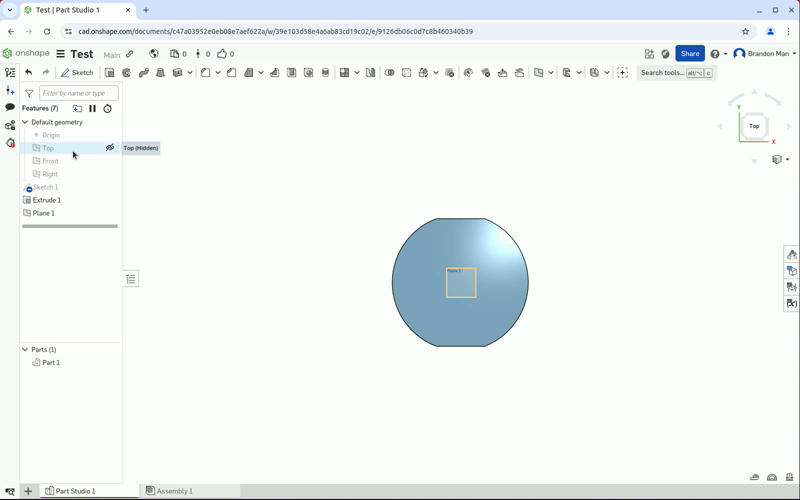
key(shift+s)
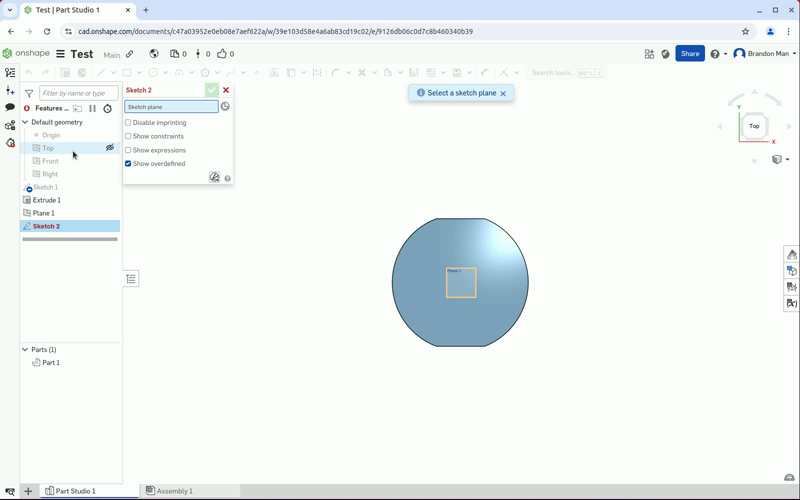
mouse_move(73, 215)
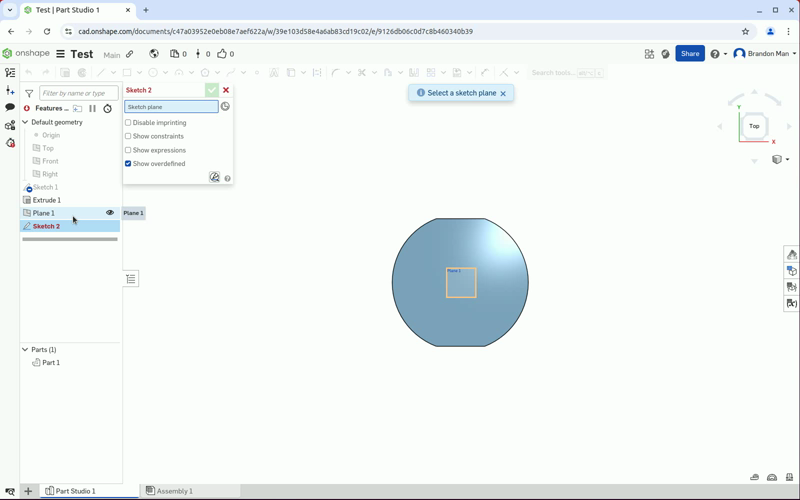
click(73, 215)
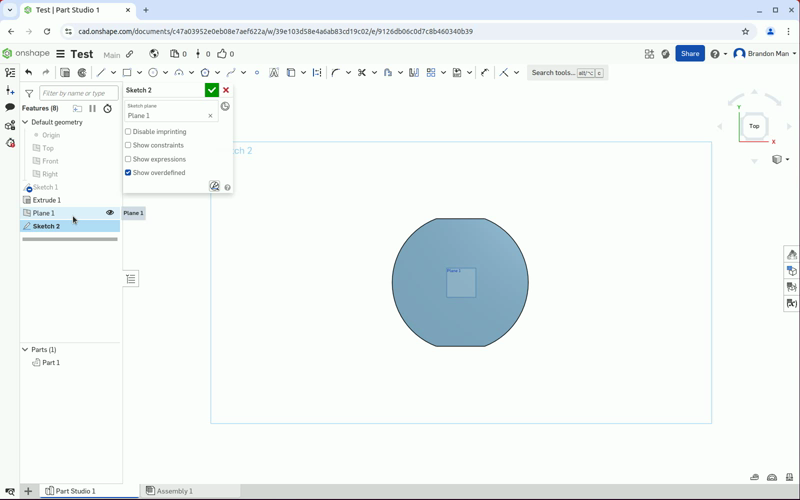
mouse_move(73, 352)
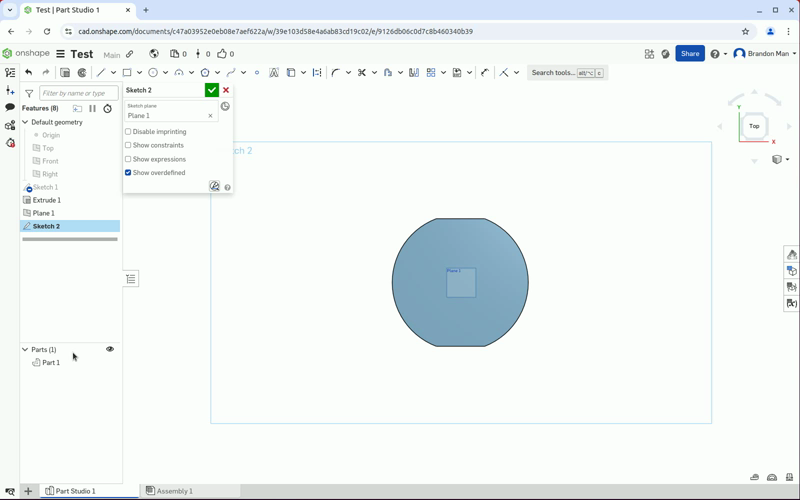
key(y)
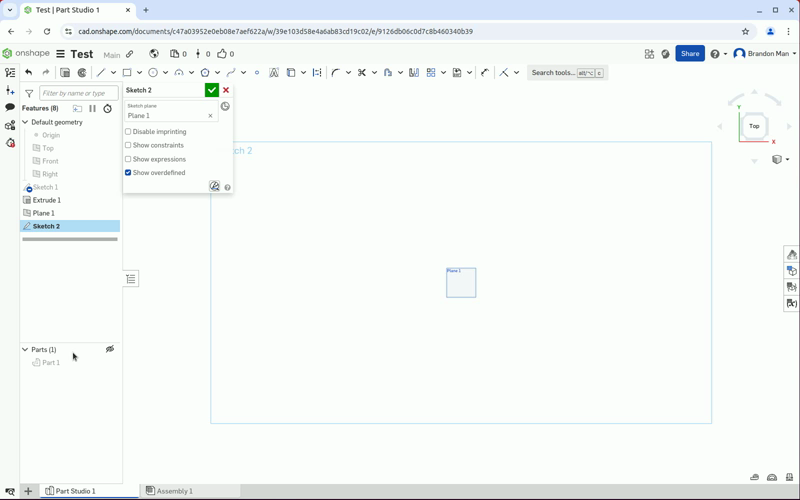
key(c)
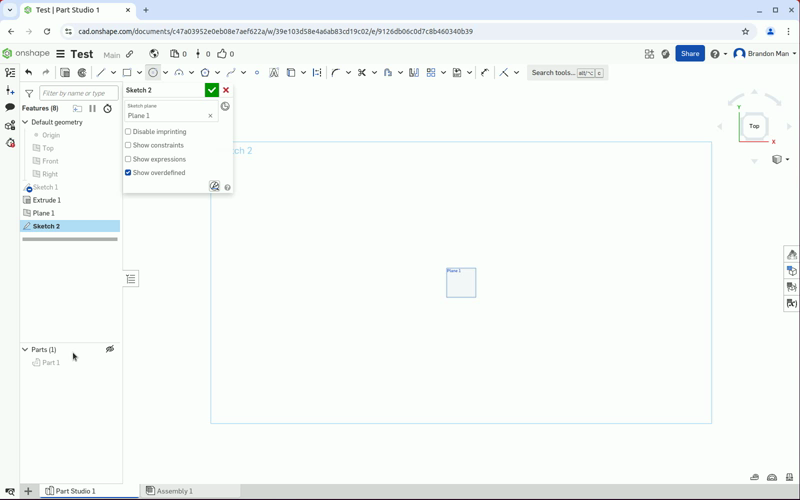
key_down(shift)
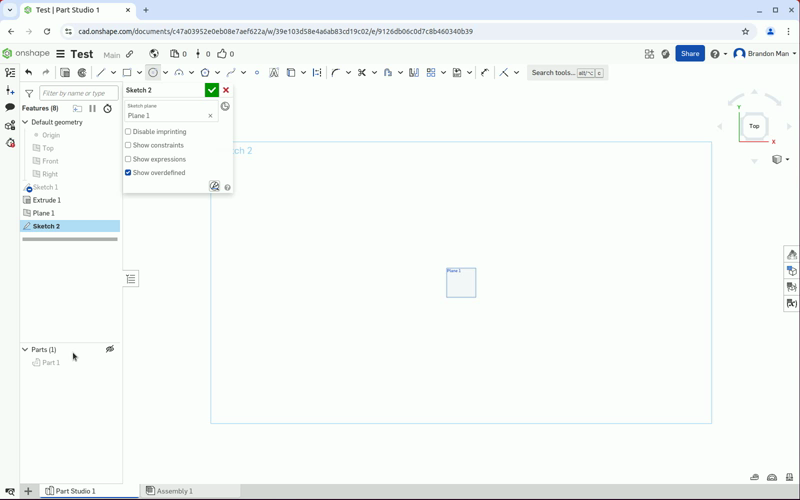
mouse_move(461, 282)
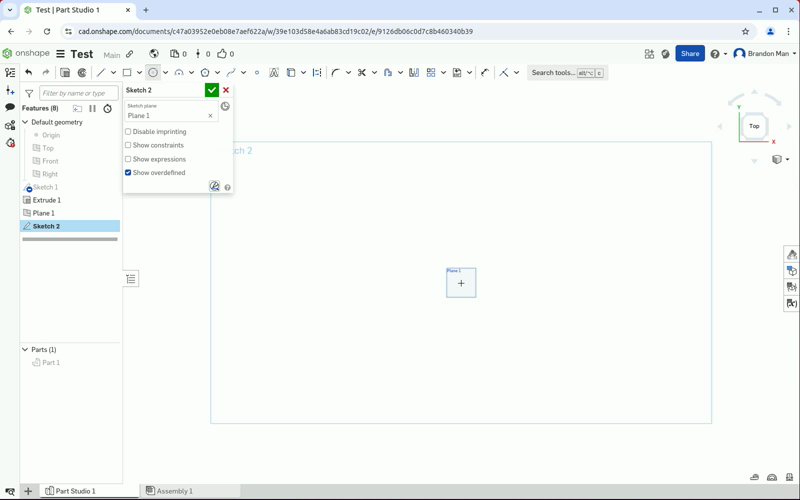
click(461, 282)
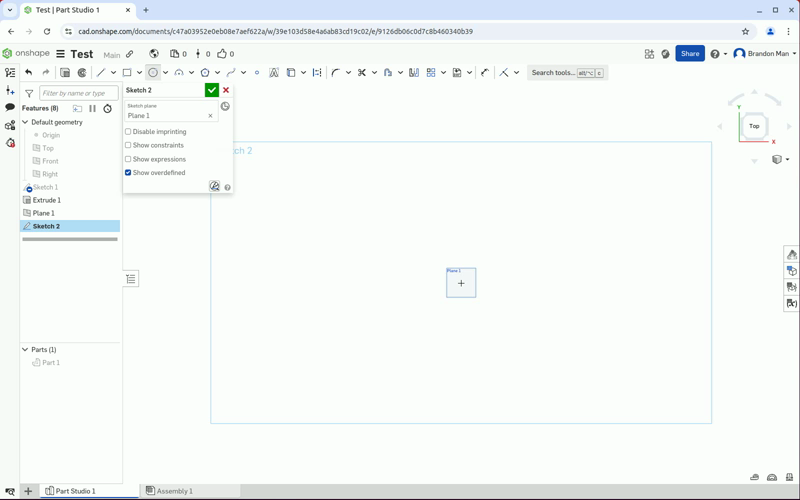
key_up(shift)
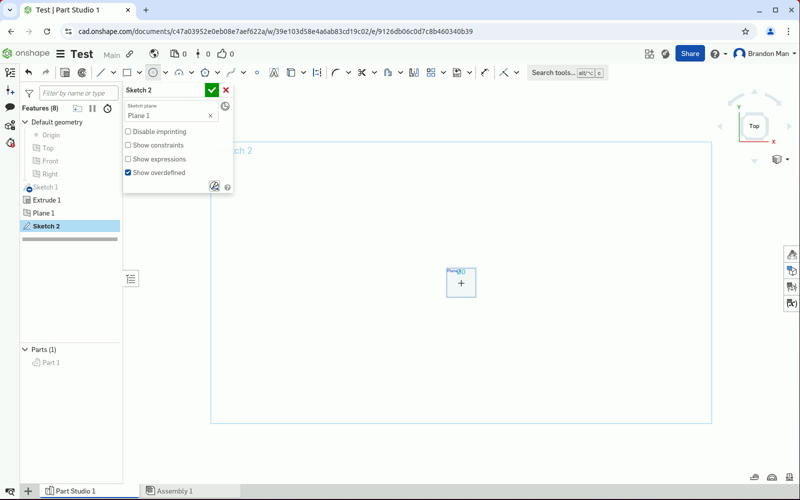
mouse_move(521, 282)
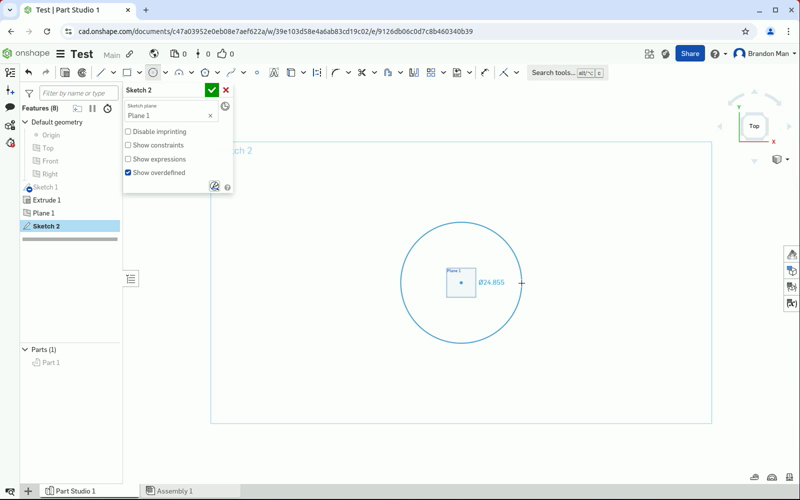
click(521, 282)
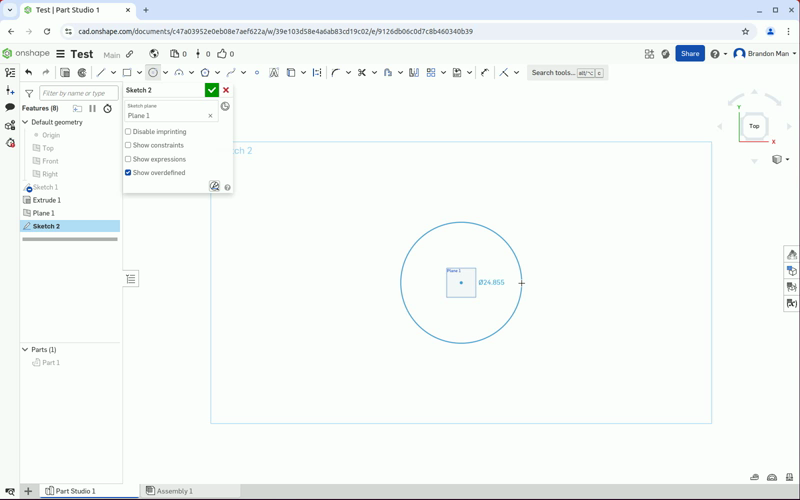
key(esc)
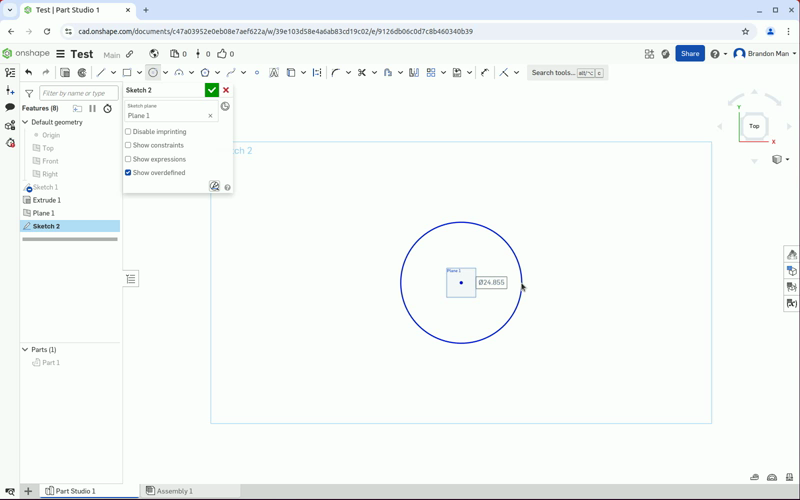
mouse_move(467, 239)
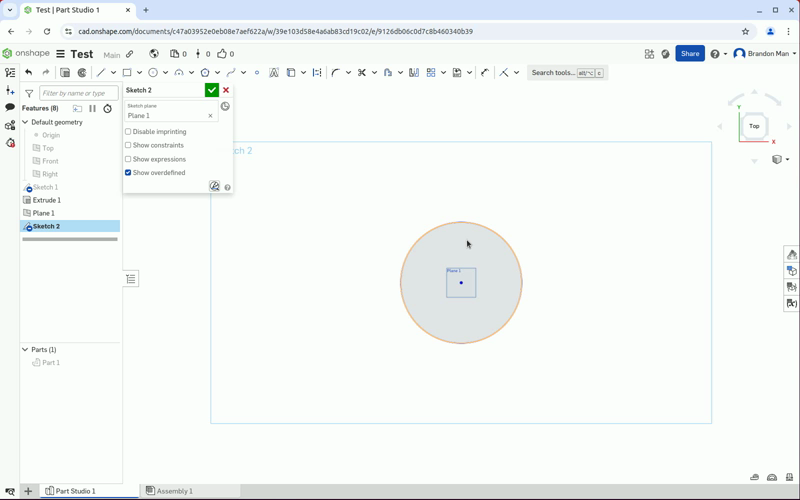
click(467, 239)
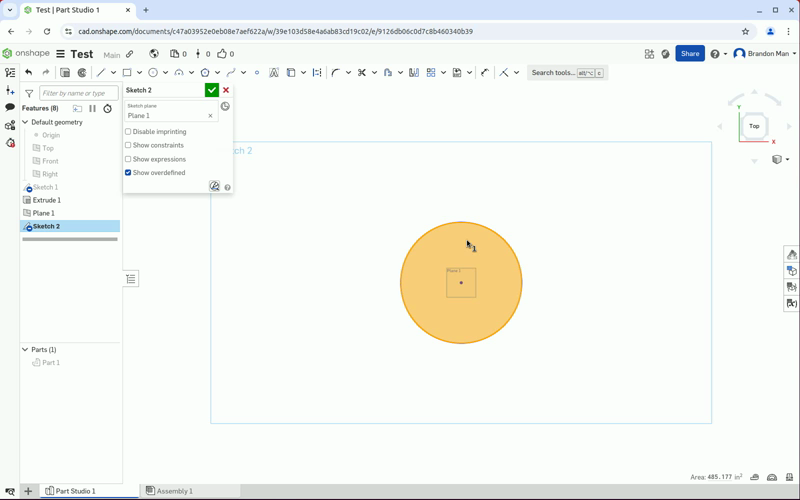
mouse_move(73, 352)
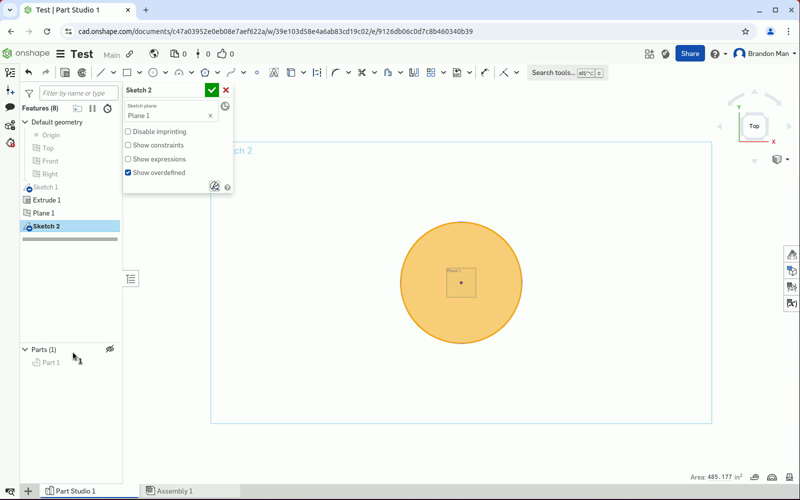
key(shift+y)
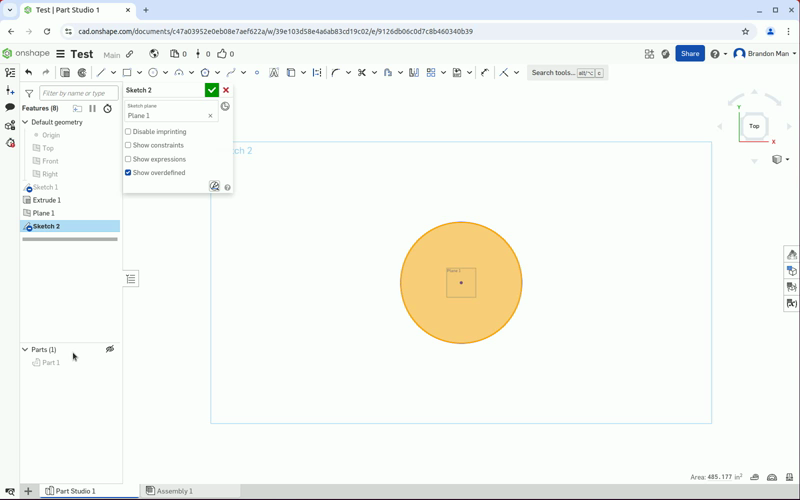
key(shift+e)
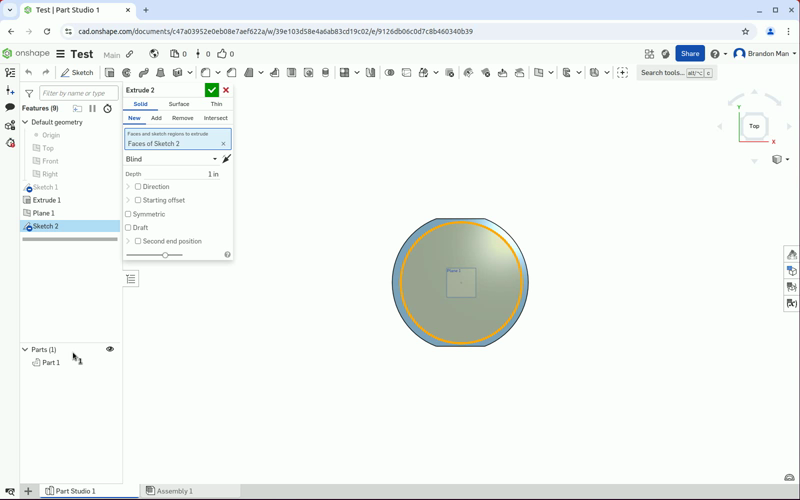
mouse_move(143, 106)
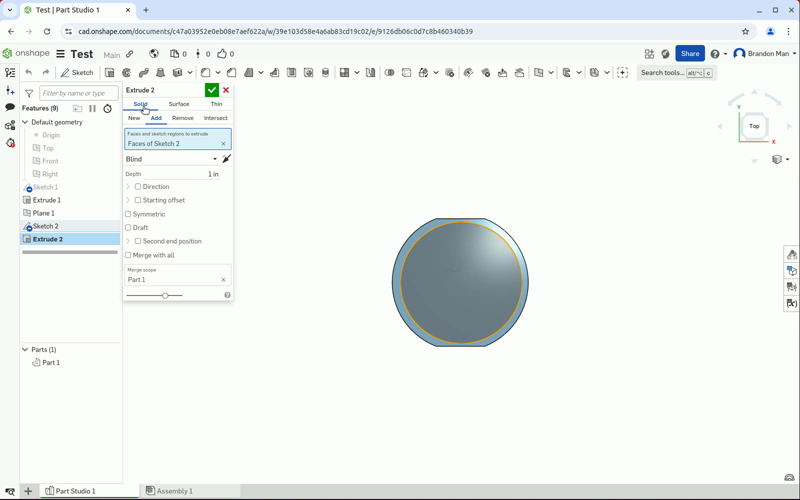
click(143, 106)
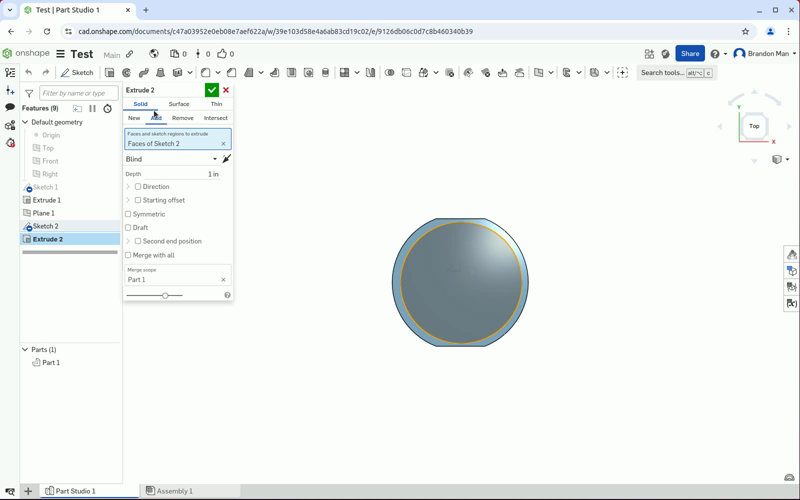
mouse_move(186, 120)
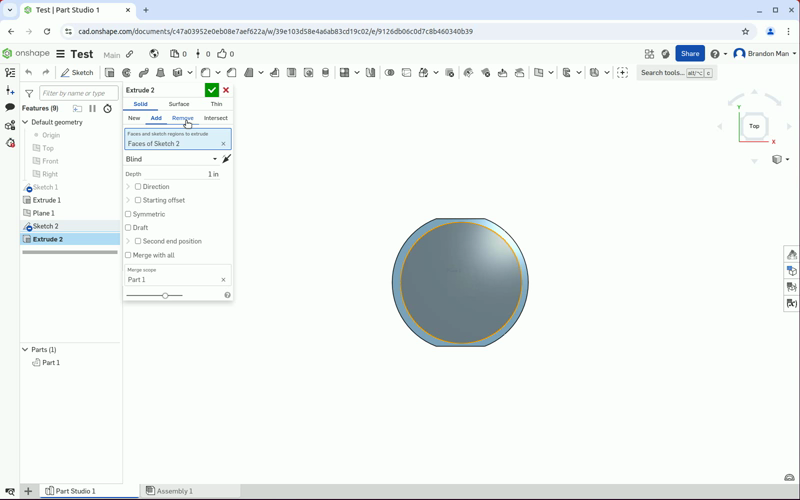
click(186, 120)
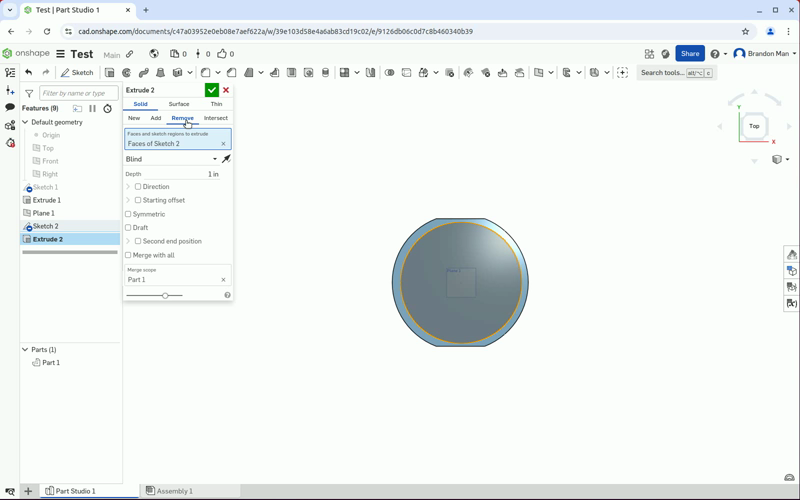
key(tab, 4)
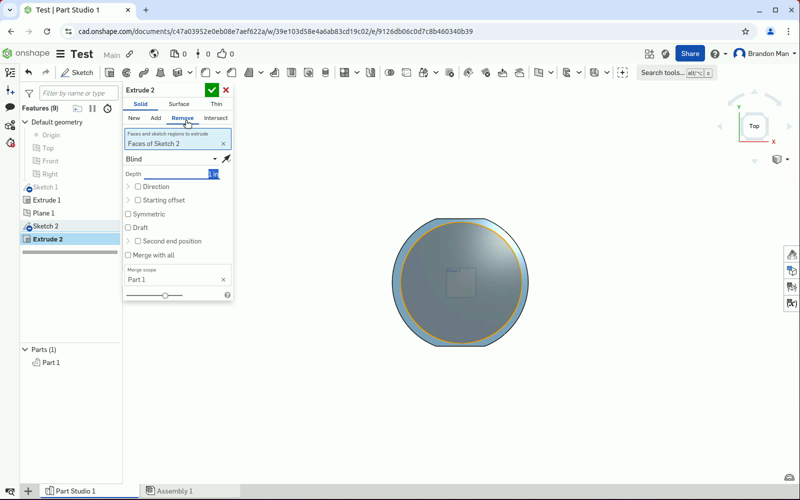
text(15.887)
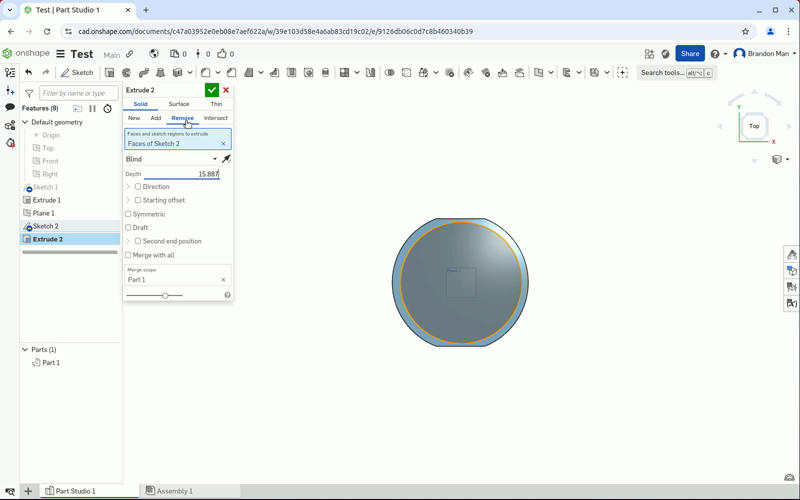
key(tab, 6)
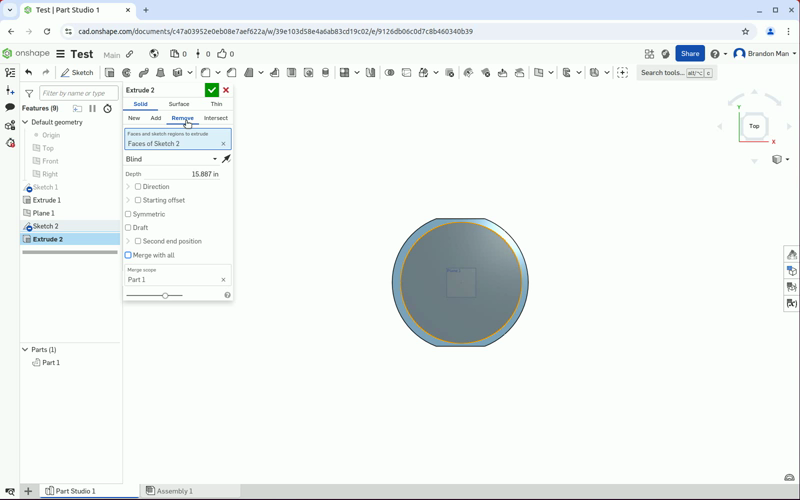
key(space)
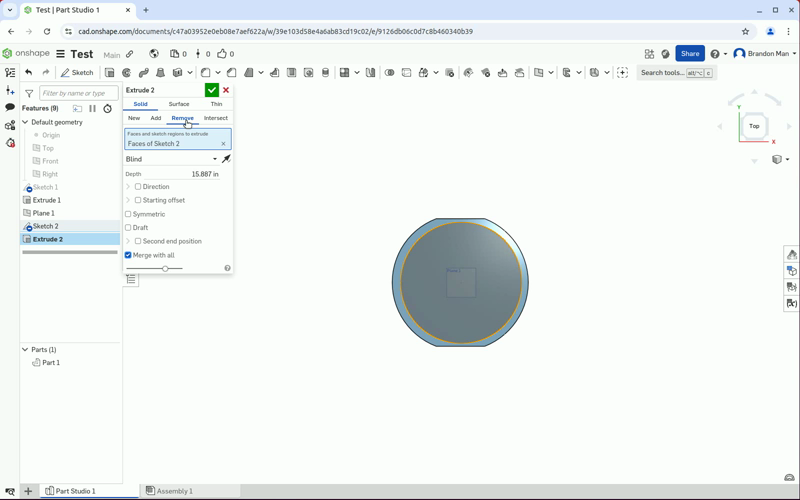
key(enter)
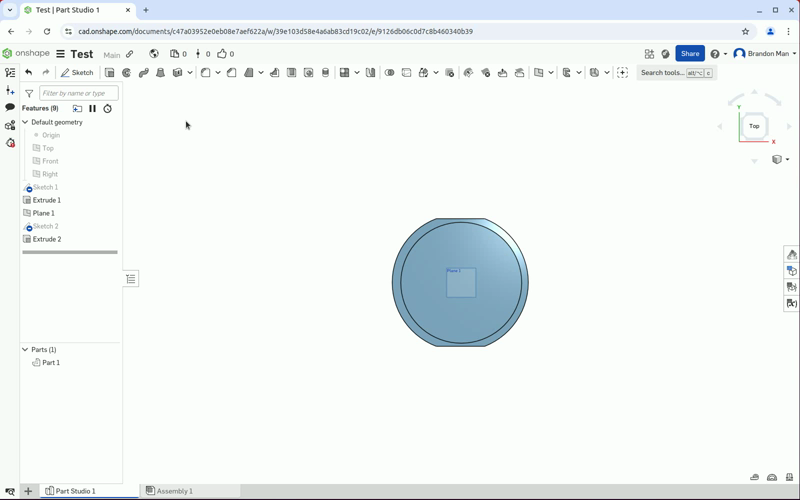
key(shift+h)
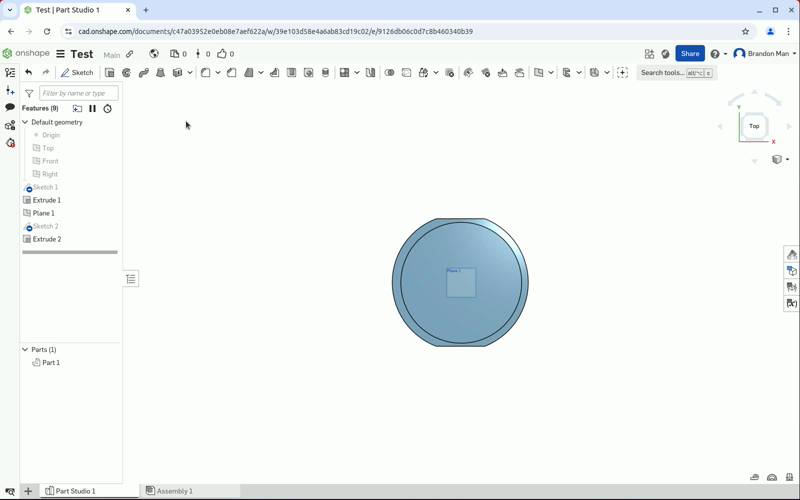
key(shift+h)
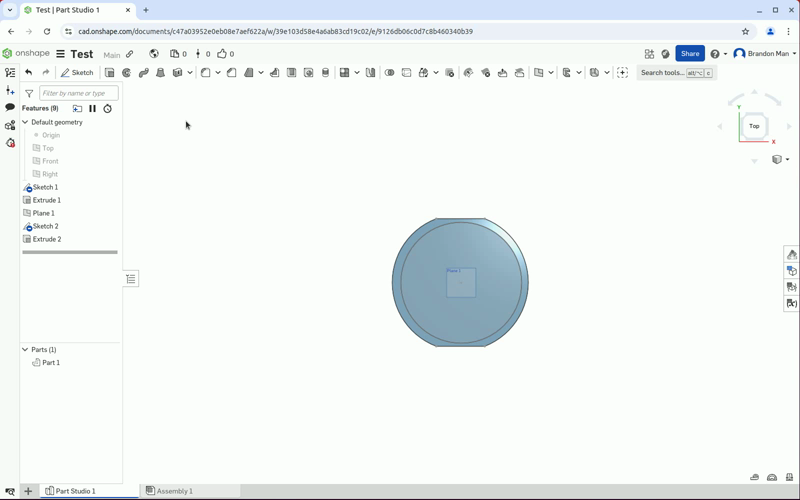
key(shift+7)
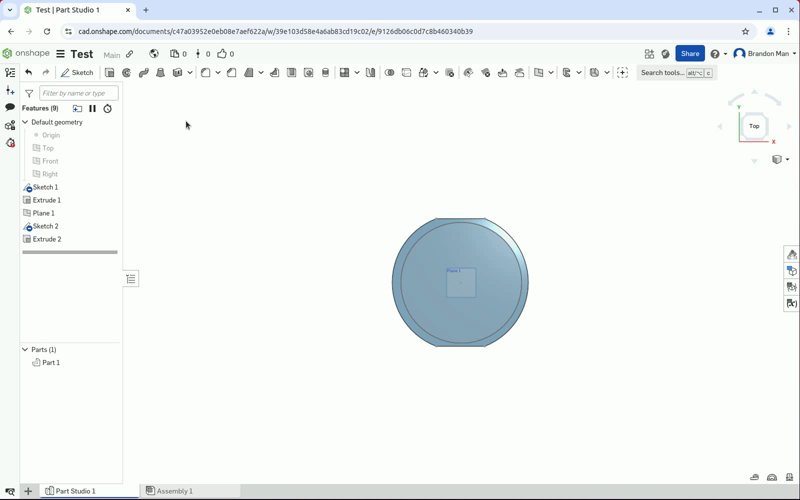
key(up, 3)
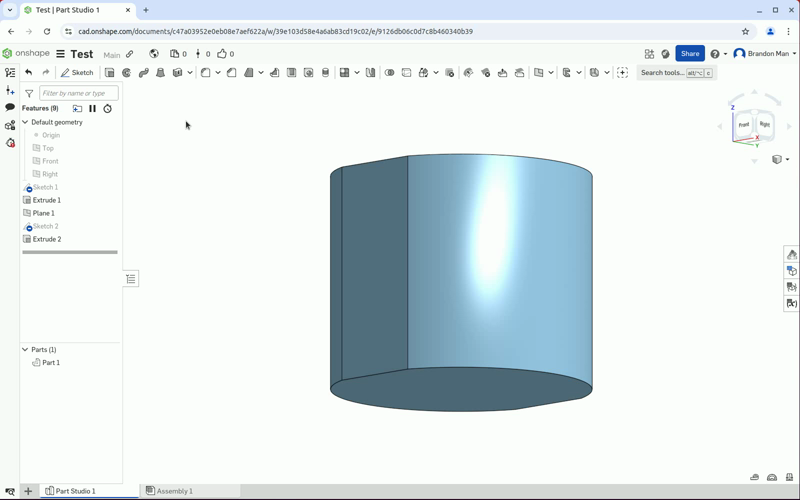
key(left, 3)
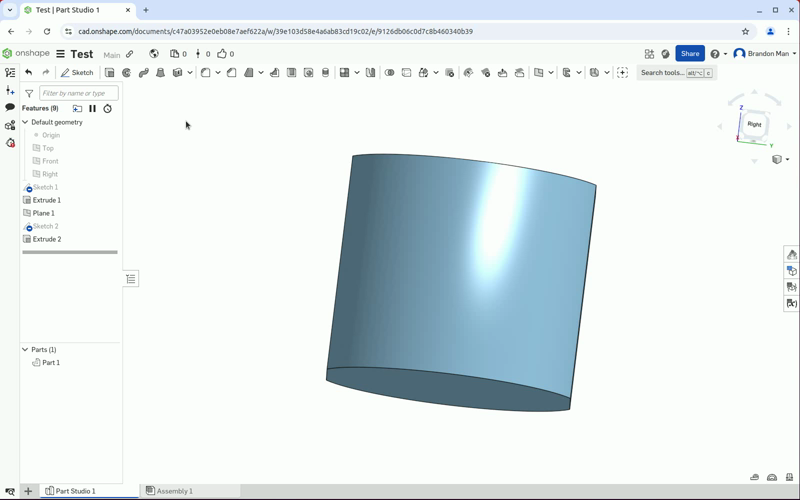
key(right, 3)
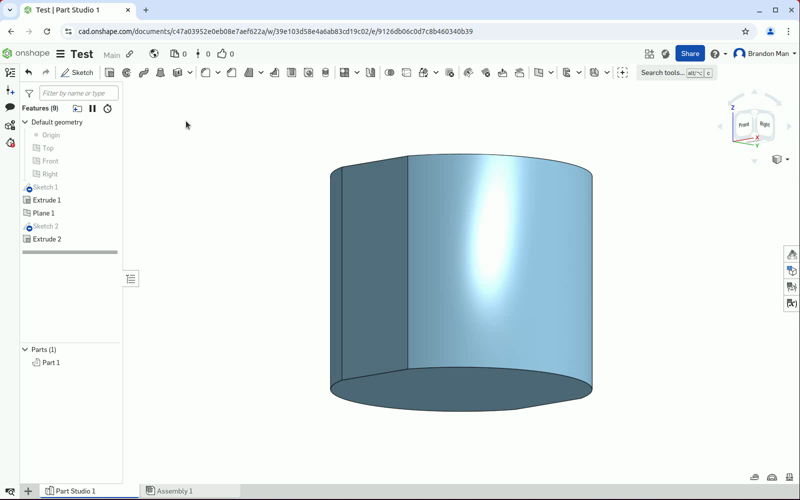
key(down, 3)
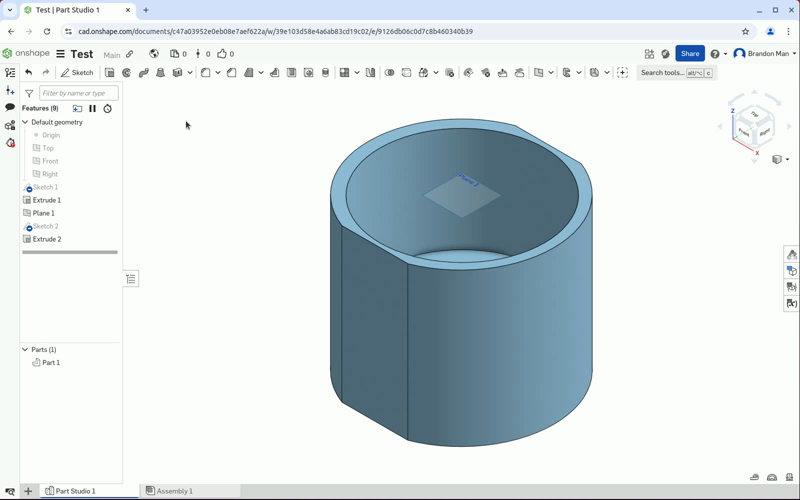
mouse_move(73, 189)
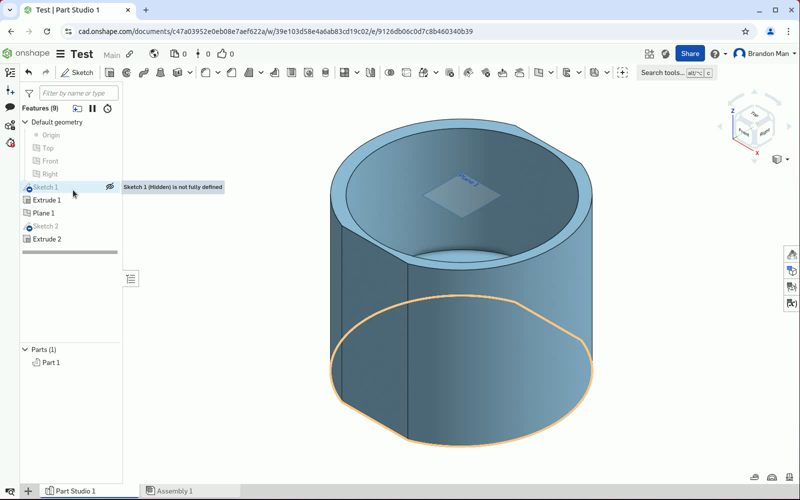
click(73, 189)